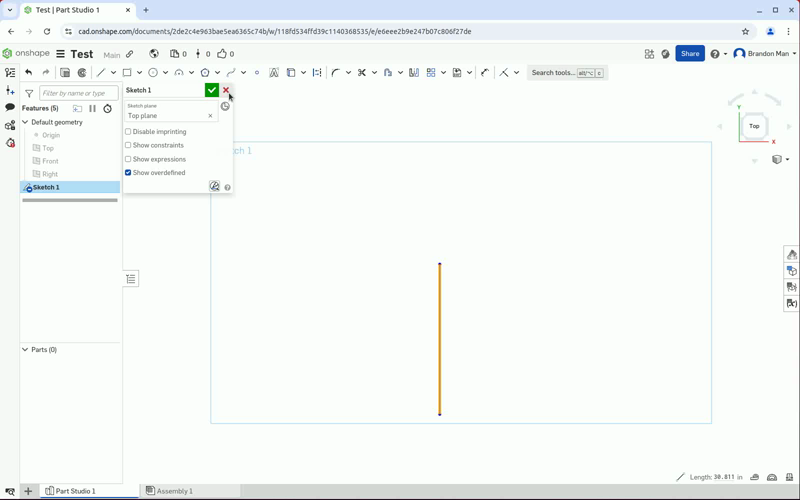
key(shift+h)
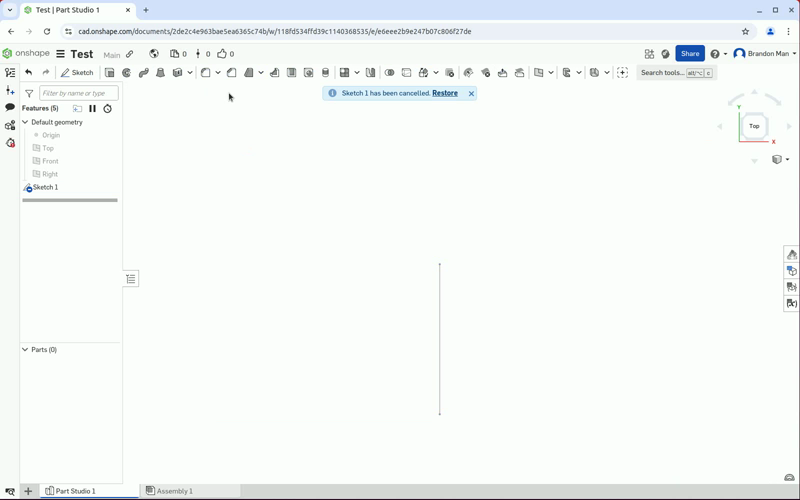
key(shift+s)
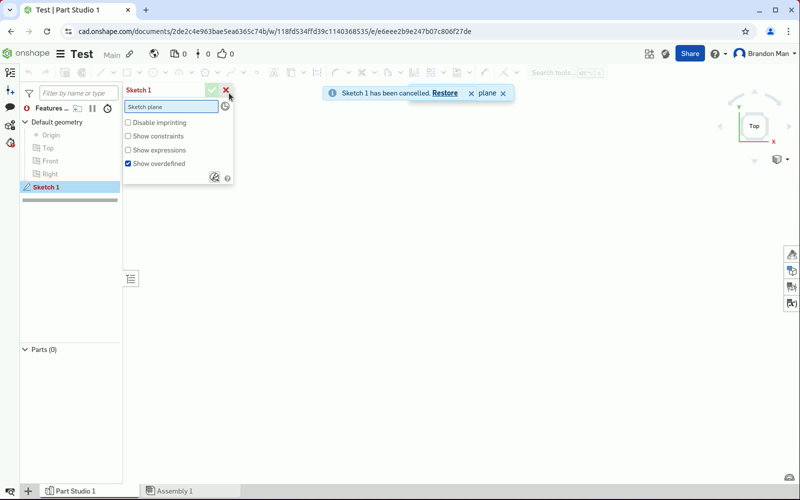
mouse_move(73, 150)
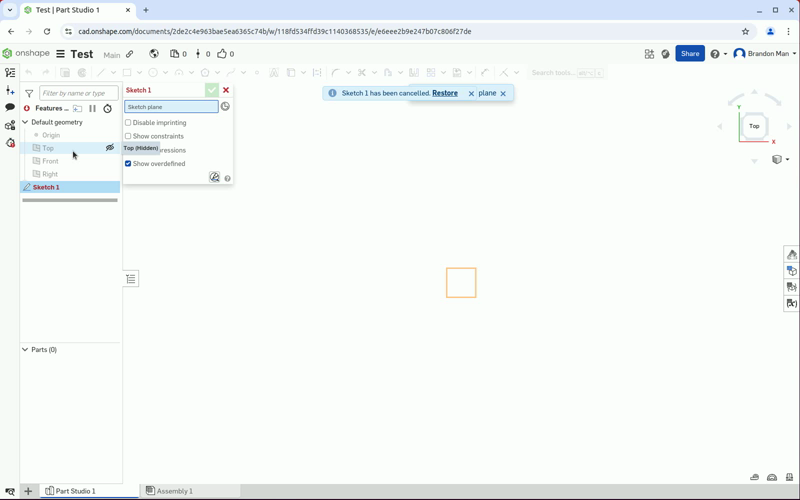
click(73, 150)
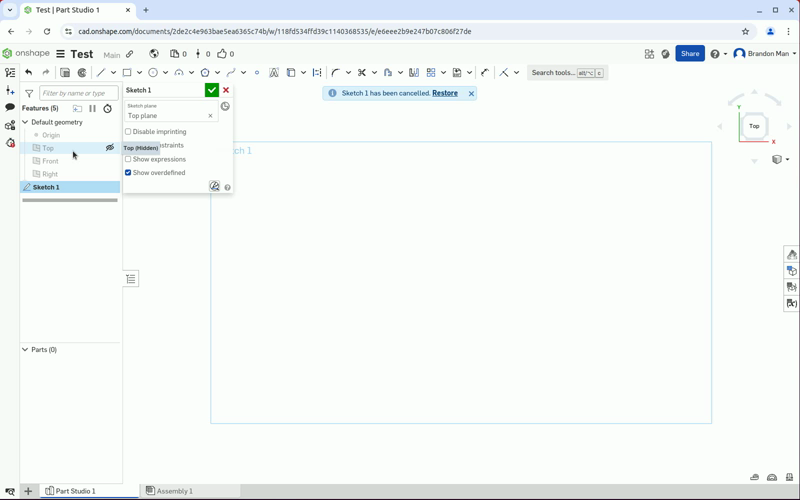
mouse_move(73, 352)
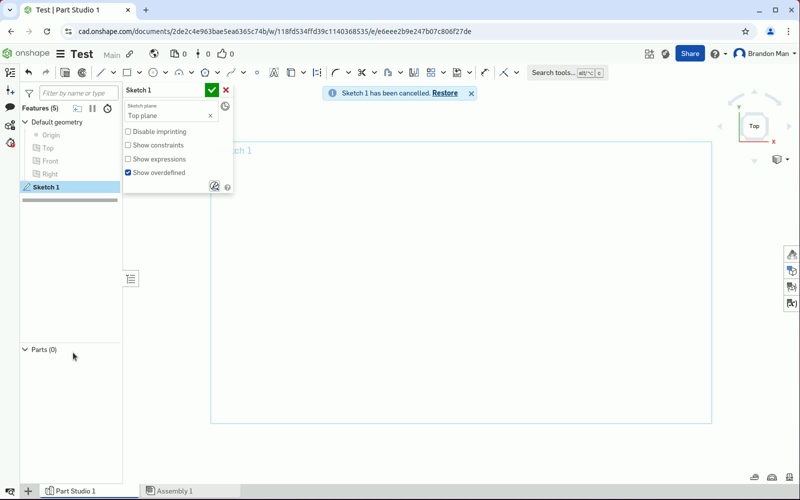
key(y)
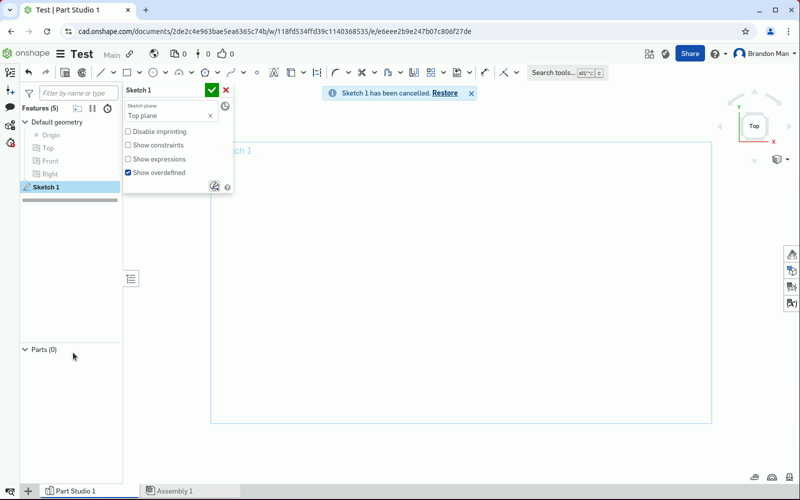
key(l)
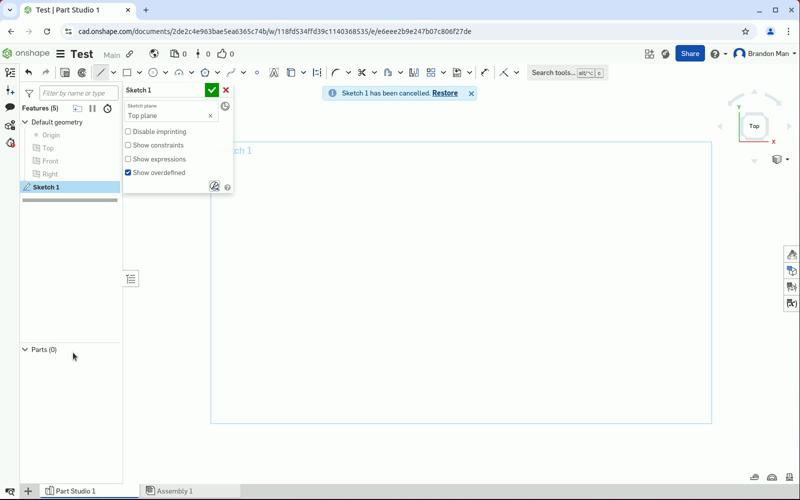
key_down(shift)
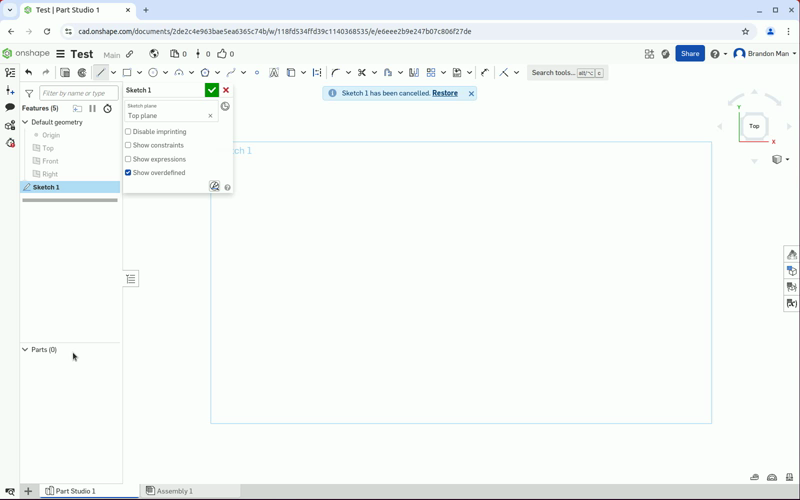
mouse_move(420, 319)
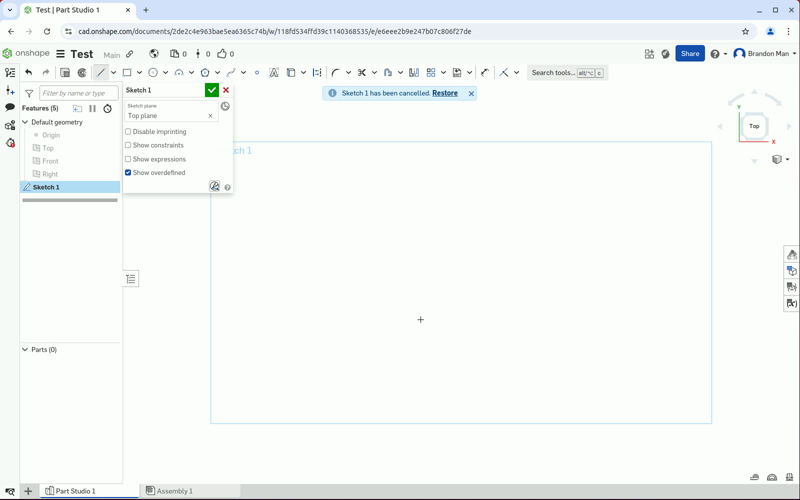
click(420, 319)
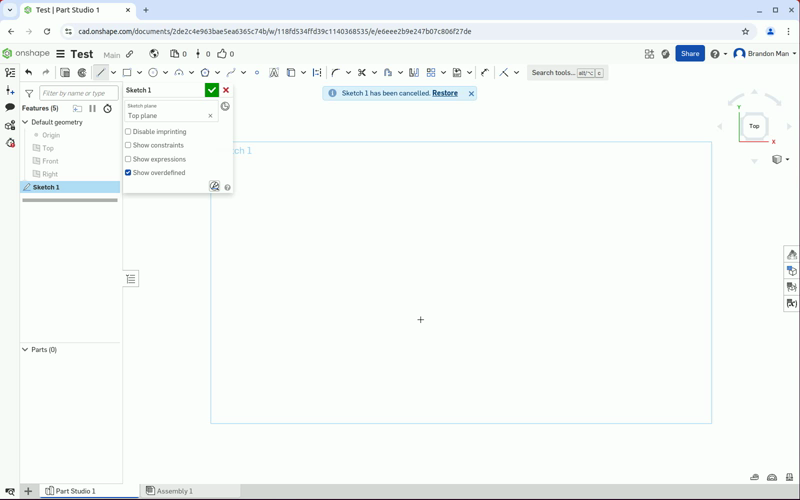
key_up(shift)
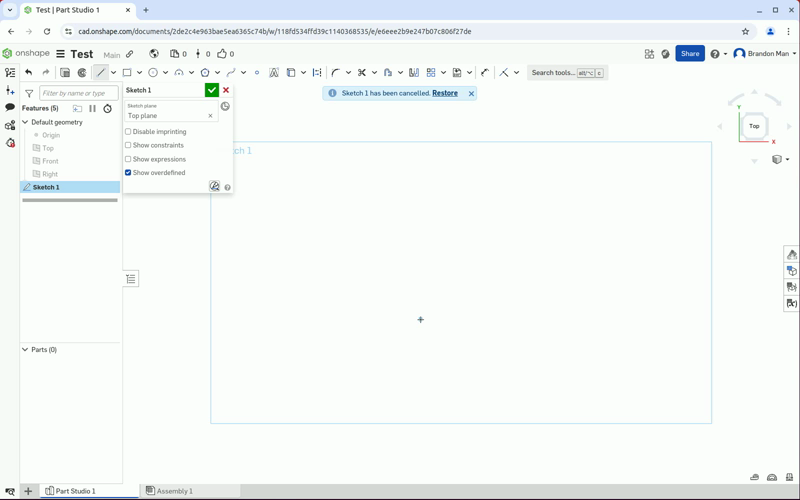
key_down(shift)
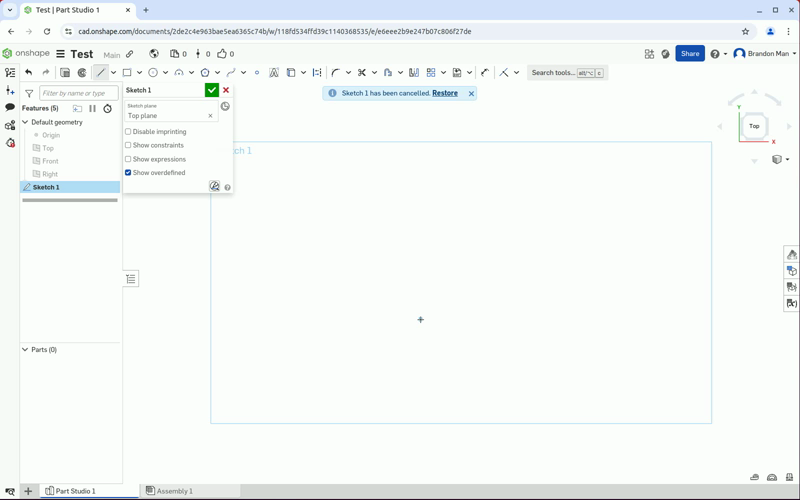
mouse_move(501, 319)
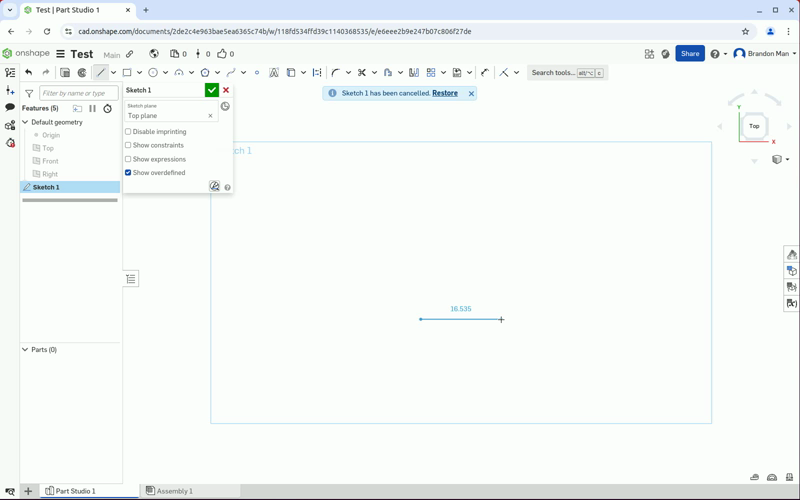
click(501, 319)
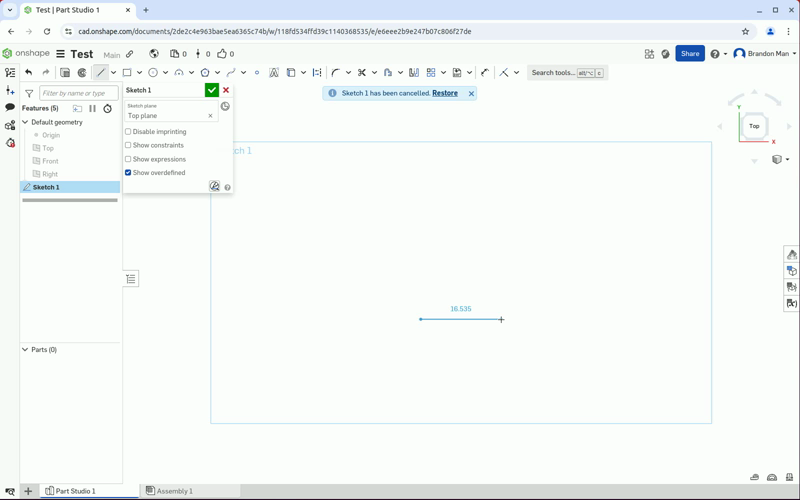
key_up(shift)
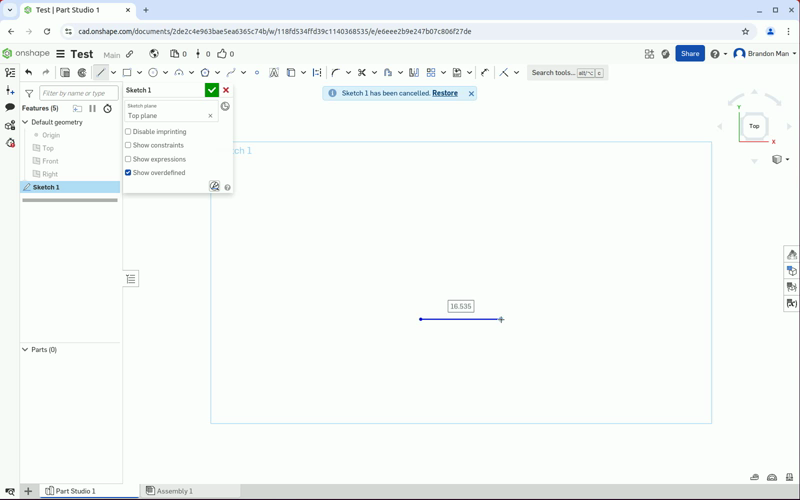
key_down(shift)
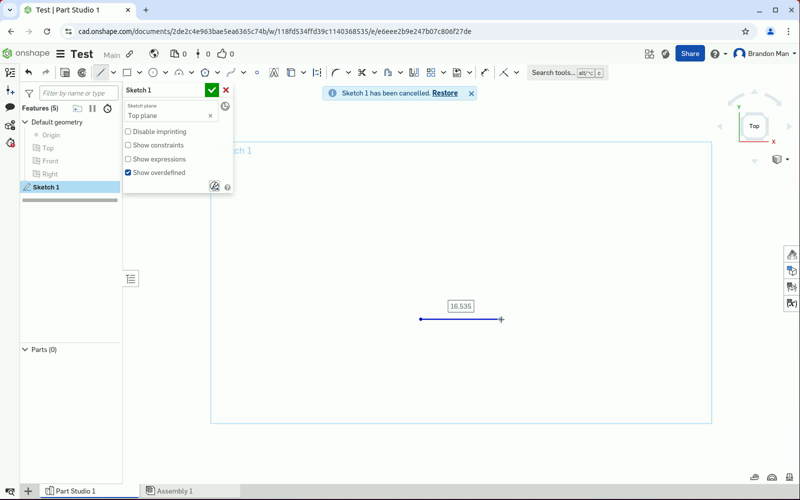
mouse_move(501, 246)
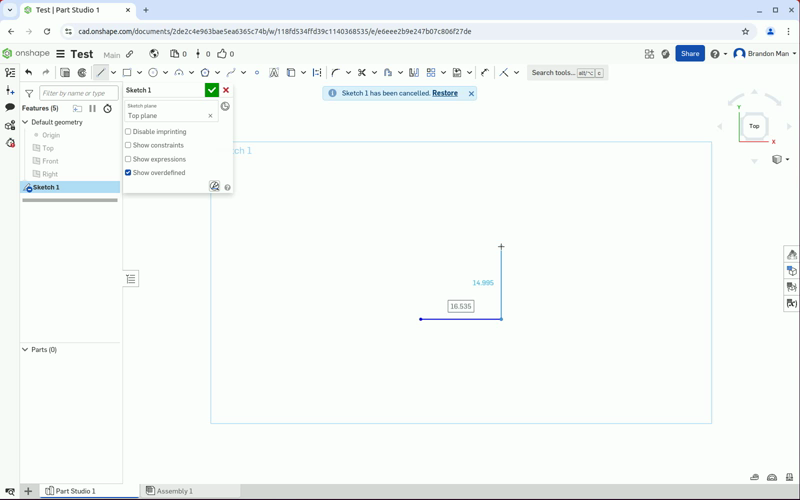
click(501, 246)
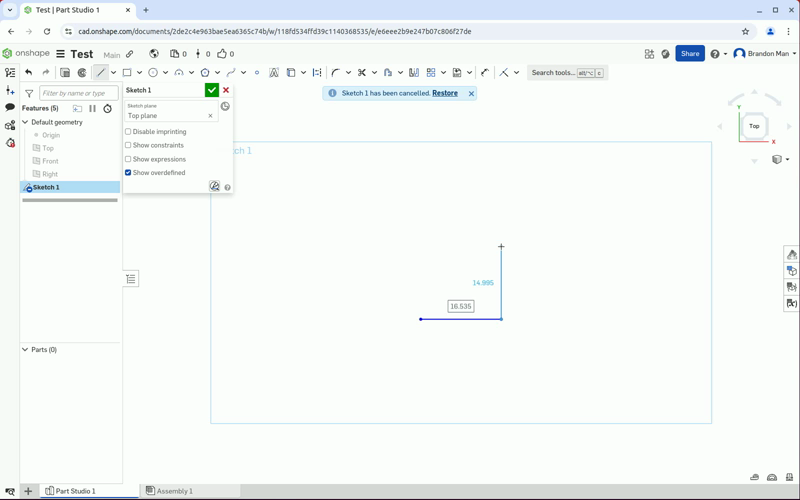
key_up(shift)
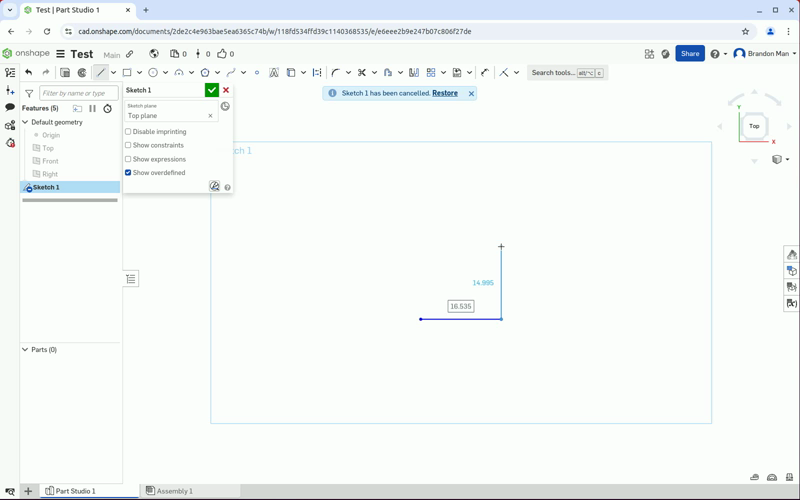
key_down(shift)
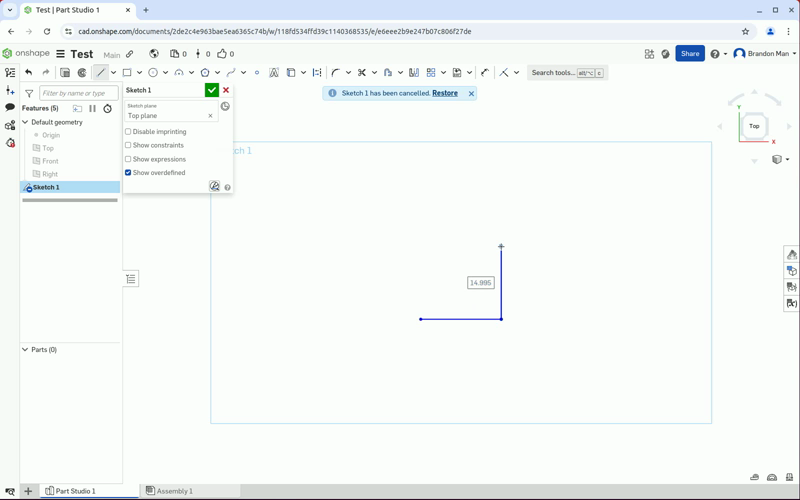
mouse_move(420, 246)
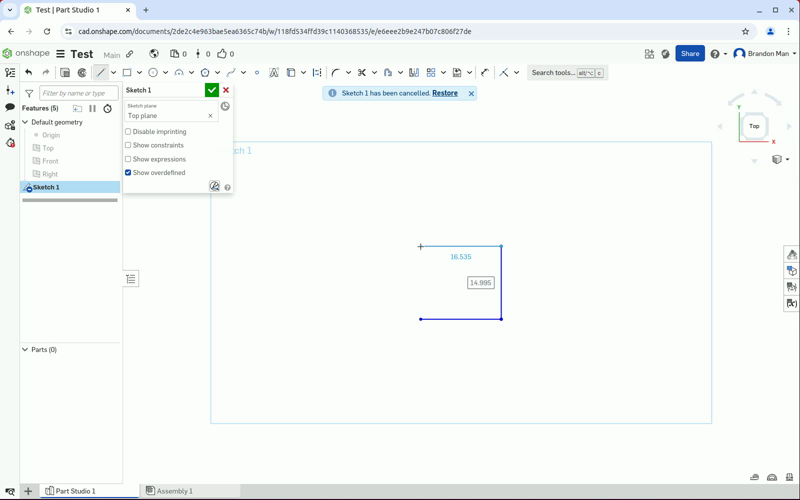
click(420, 246)
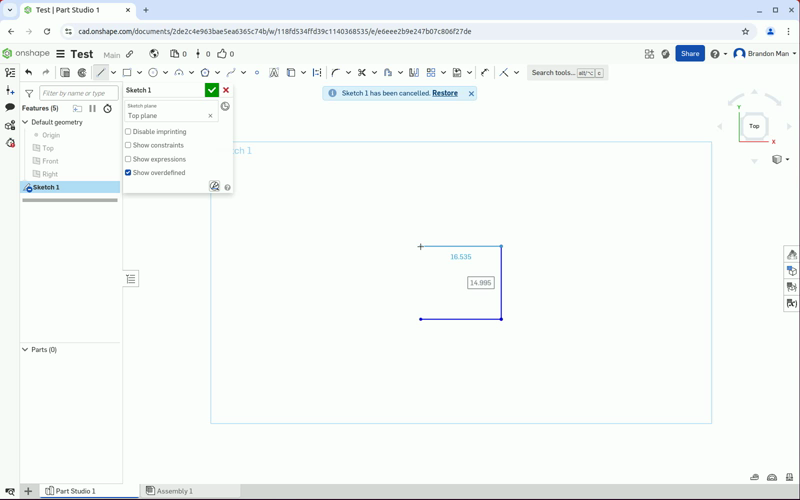
key_up(shift)
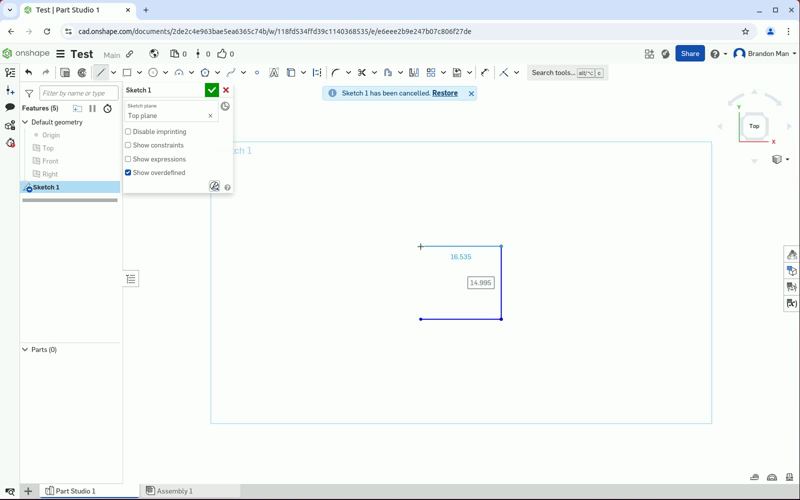
key_down(shift)
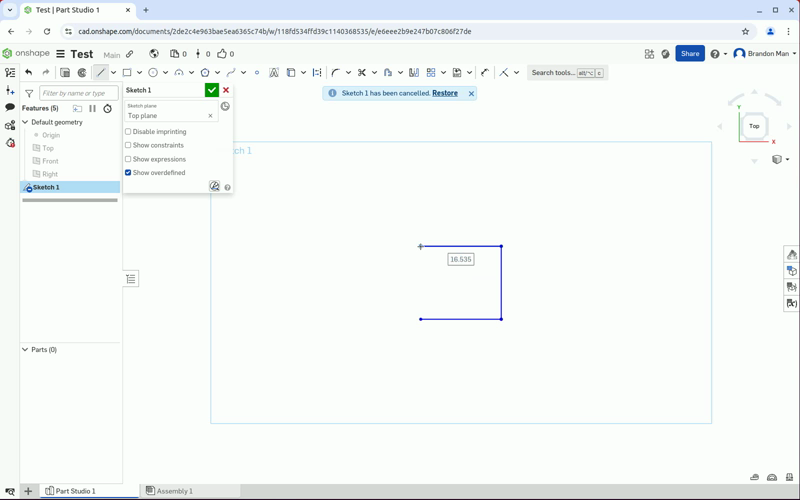
mouse_move(420, 319)
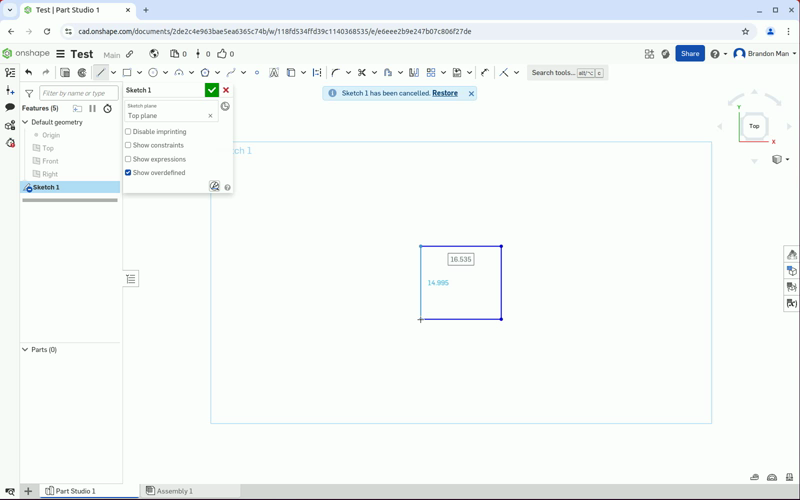
key_up(shift)
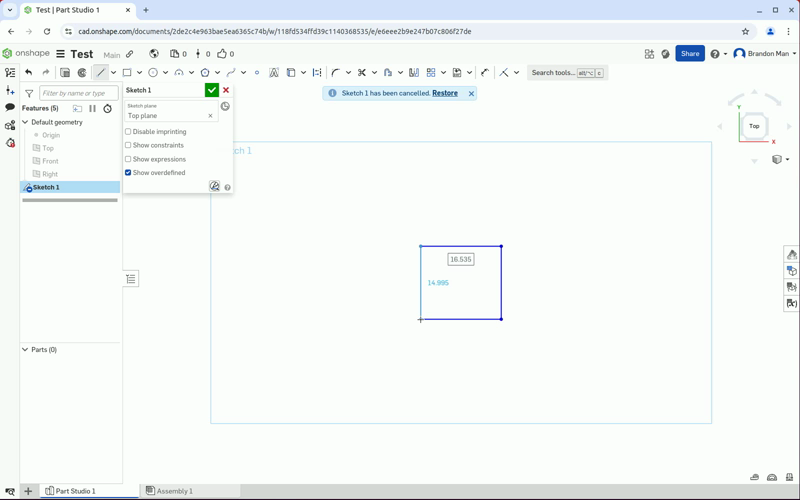
click(420, 319)
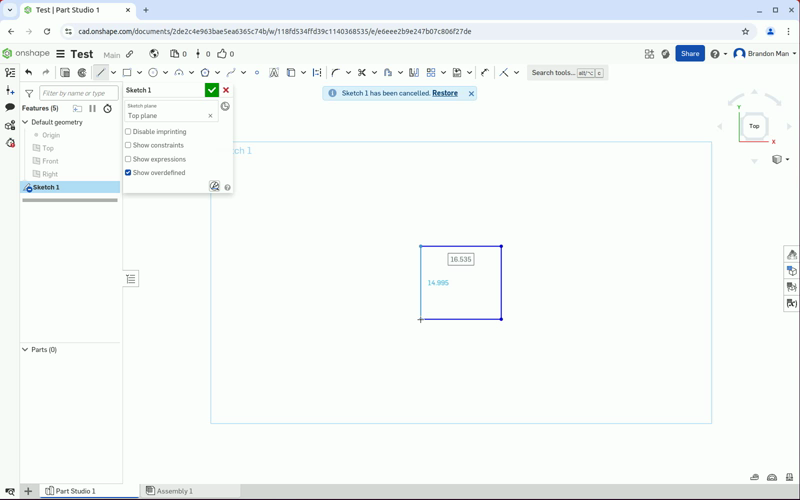
key(esc)
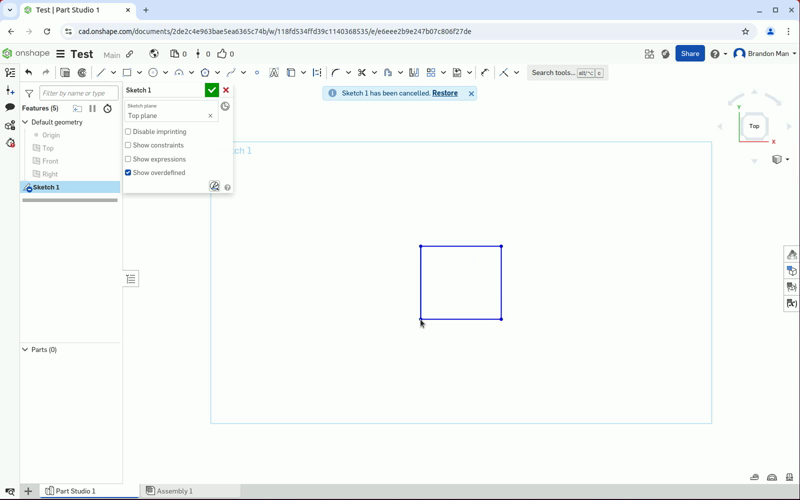
mouse_move(462, 301)
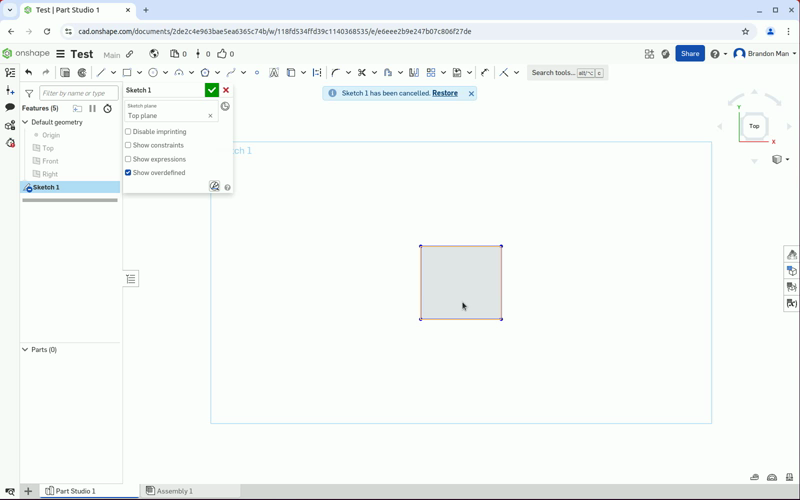
click(462, 301)
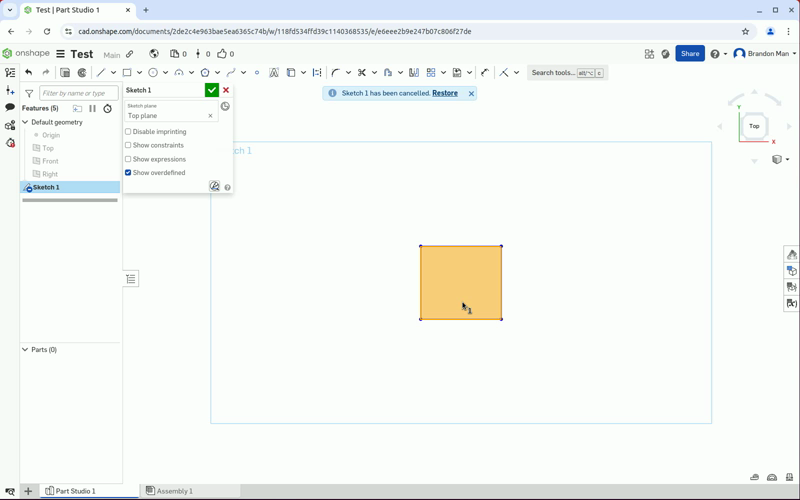
mouse_move(73, 352)
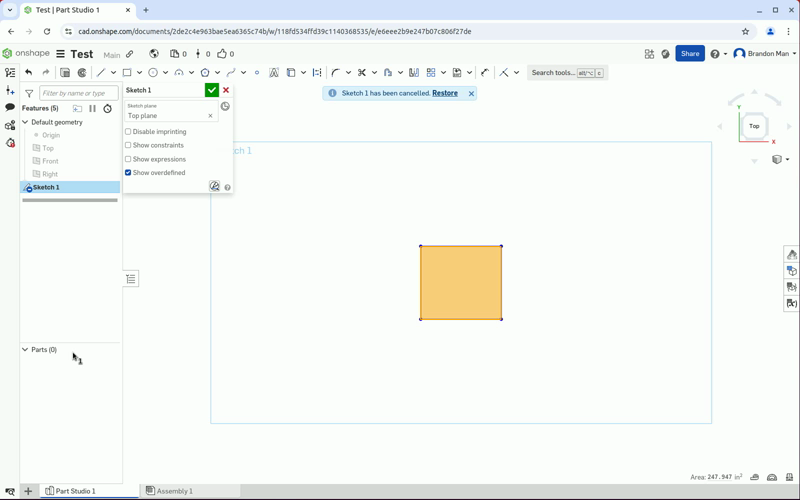
key(shift+y)
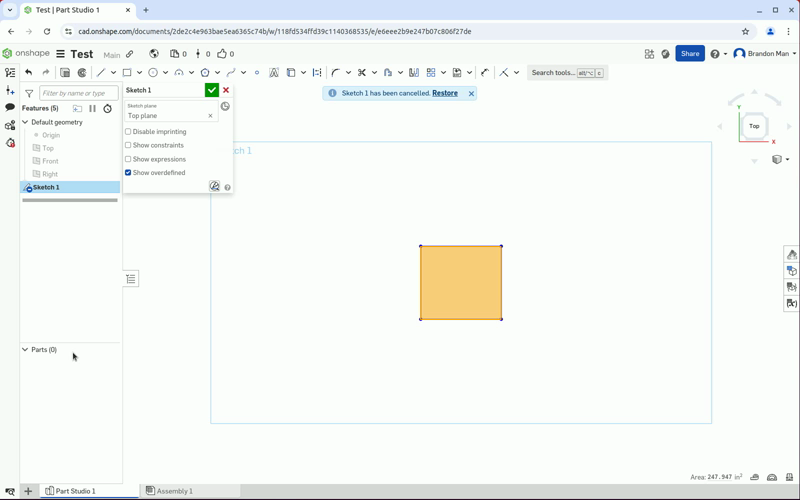
key(shift+e)
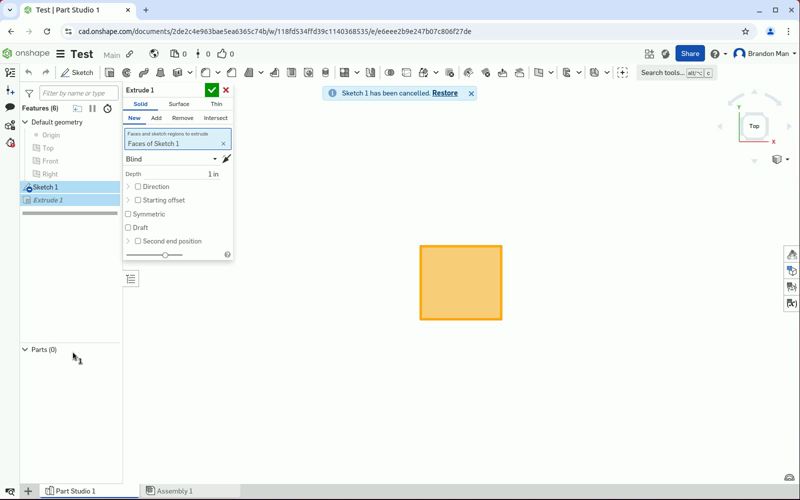
mouse_move(143, 106)
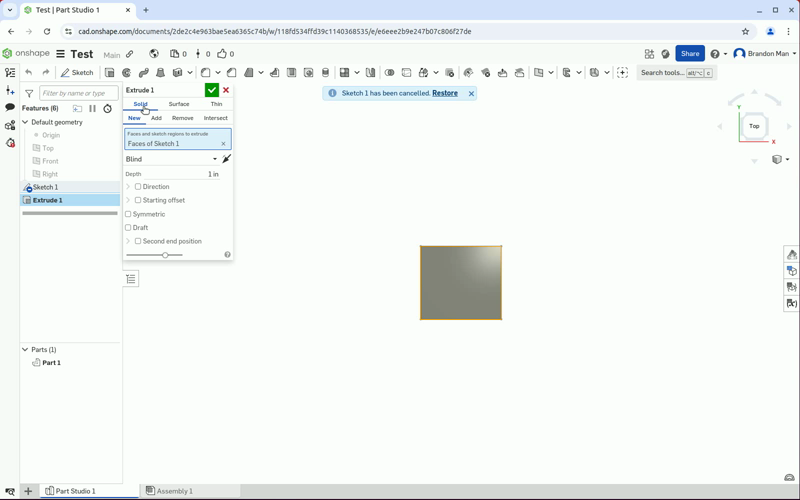
click(143, 106)
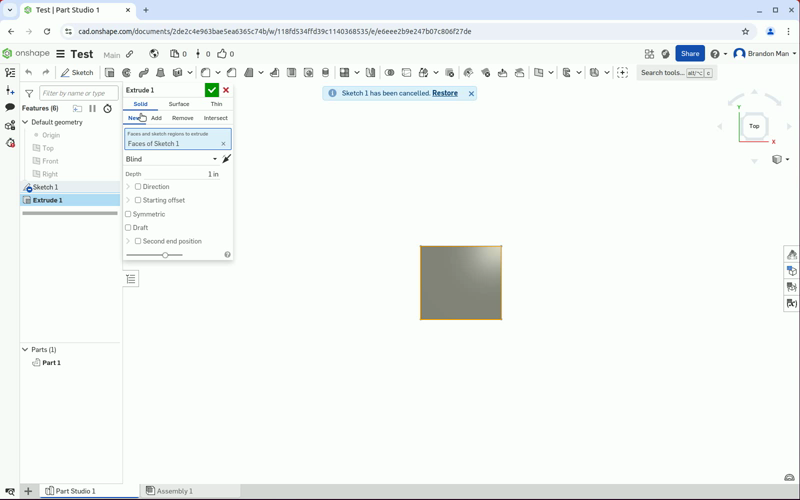
mouse_move(137, 120)
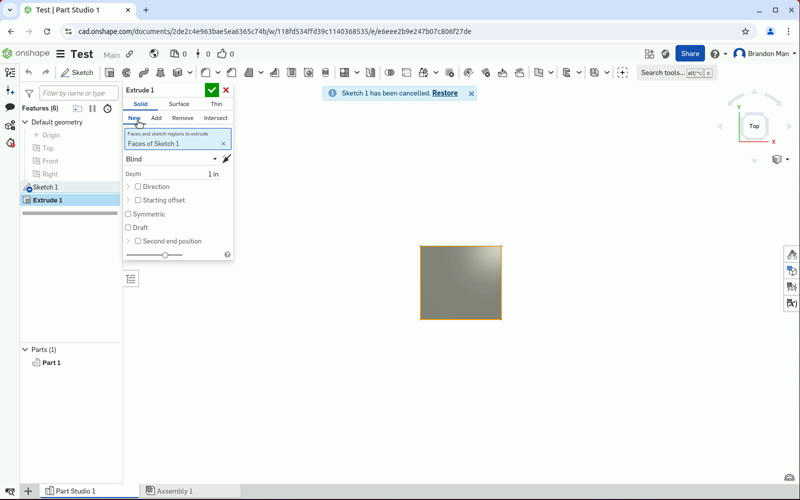
click(137, 120)
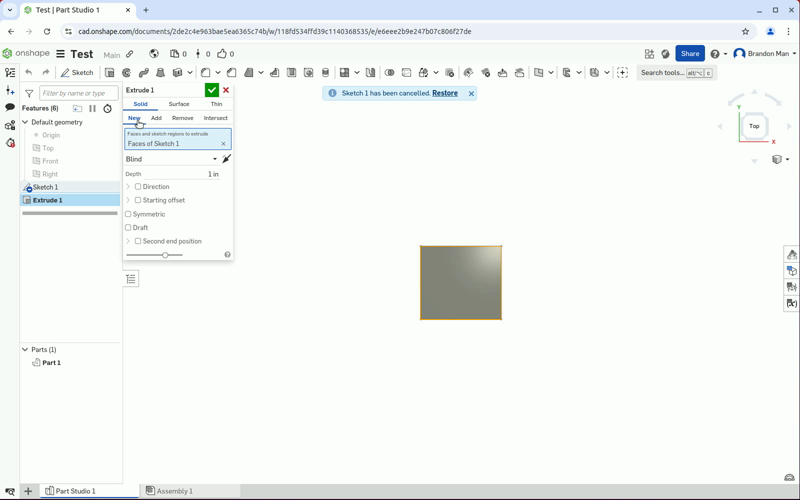
key(tab, 4)
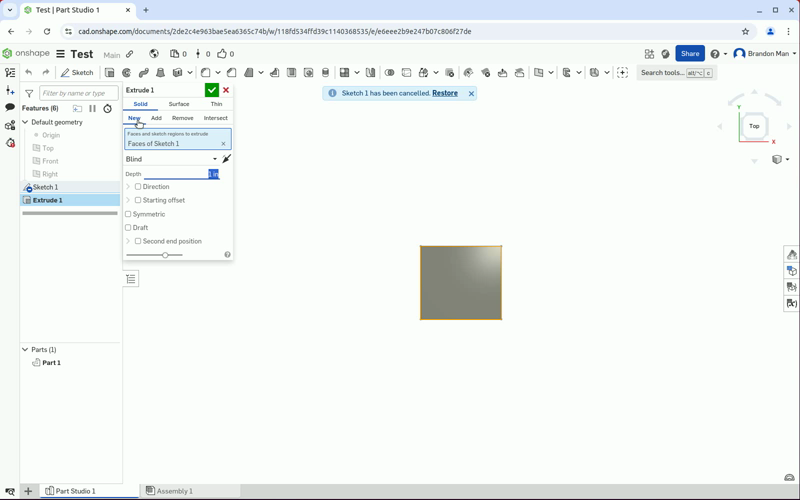
text(23.108)
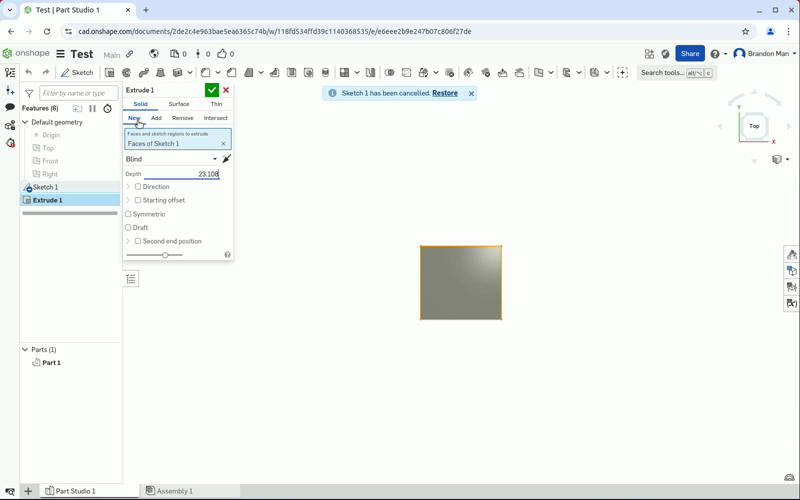
key(enter)
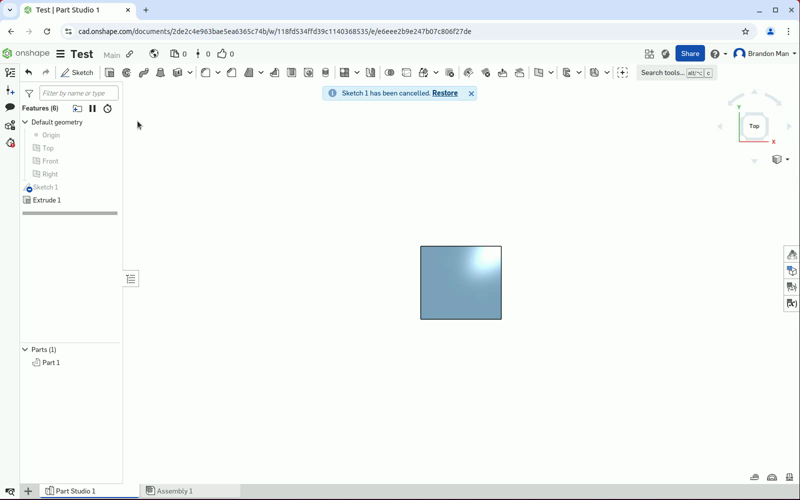
key(shift+h)
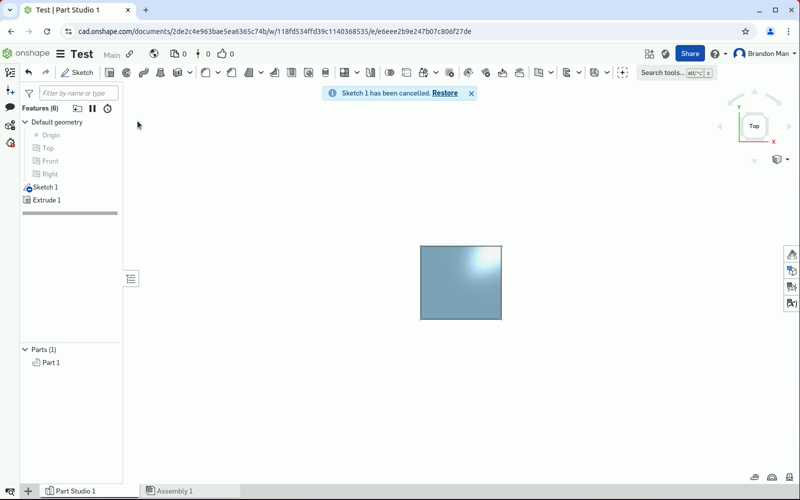
key(shift+h)
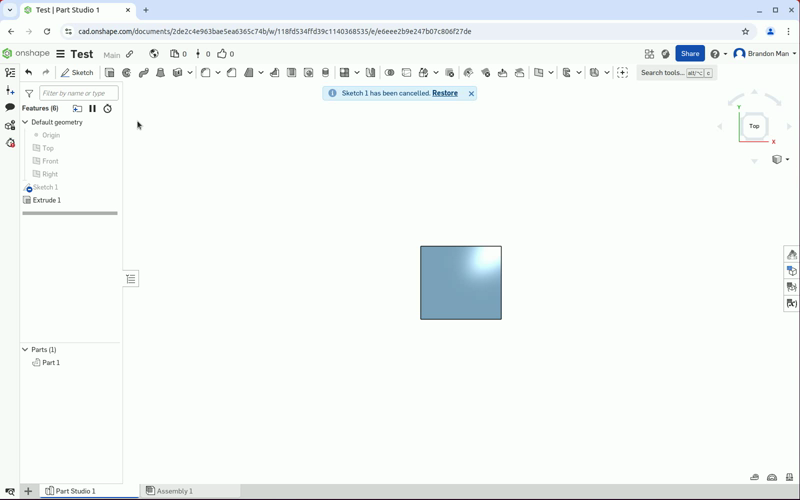
mouse_move(73, 189)
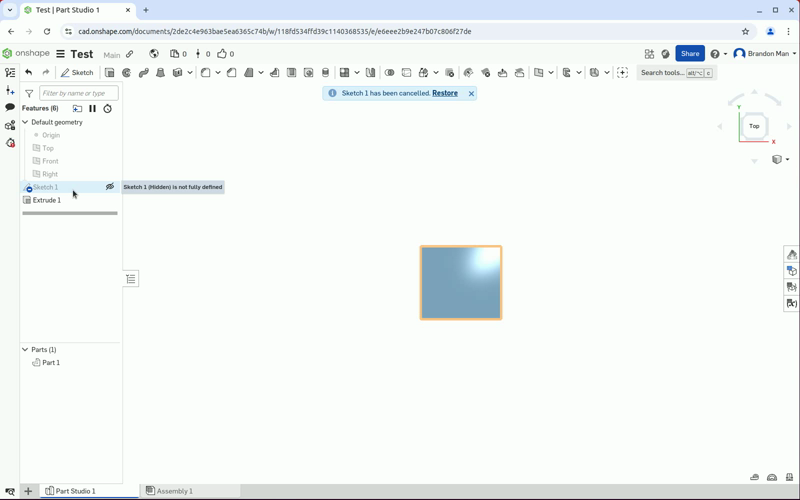
click(73, 189)
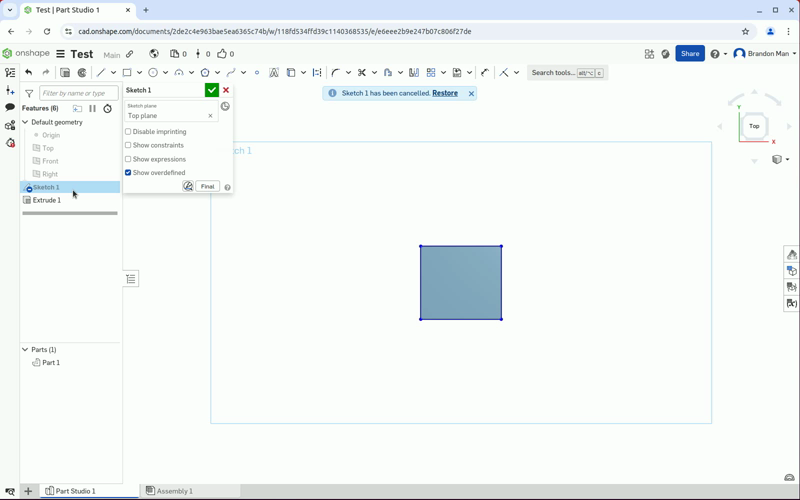
mouse_move(229, 92)
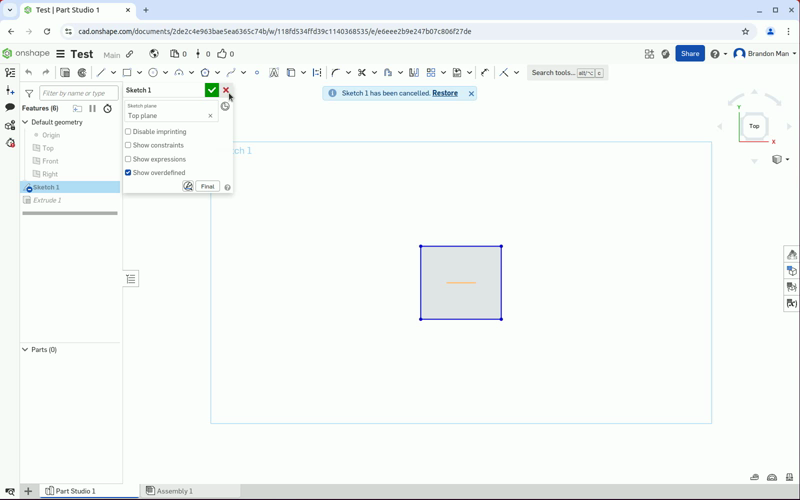
click(229, 92)
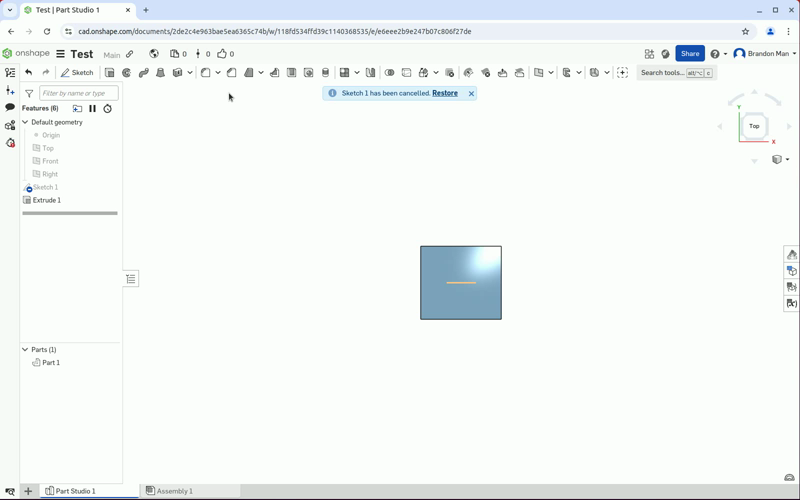
mouse_move(73, 352)
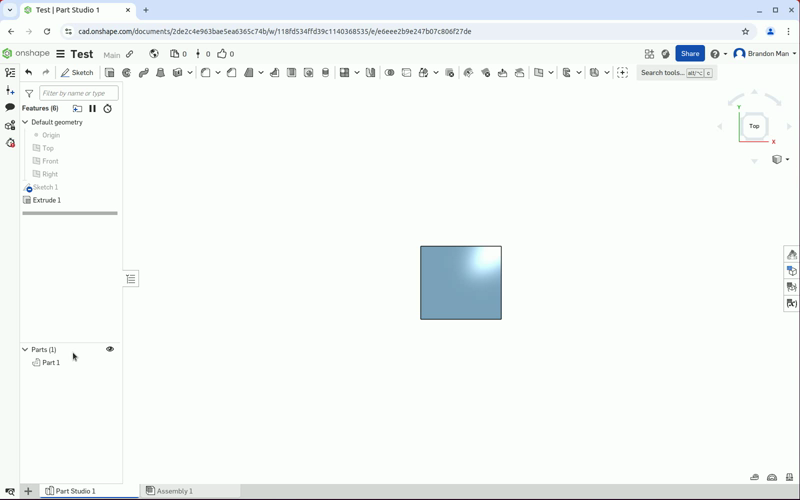
key(y)
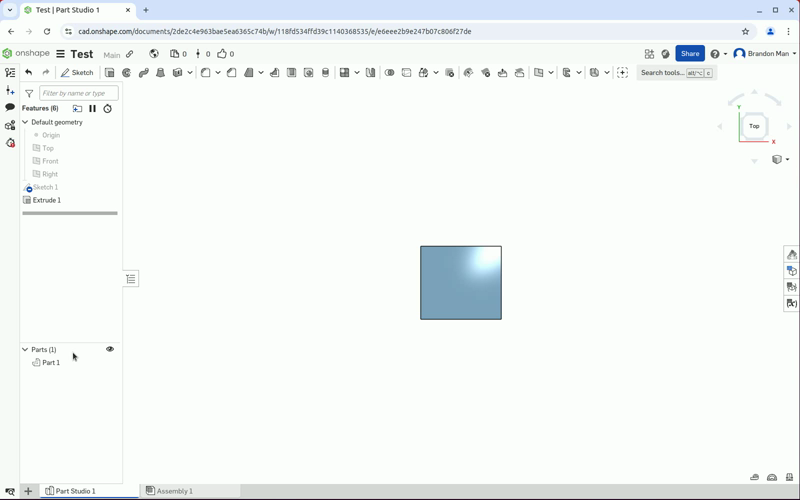
key(shift+p)
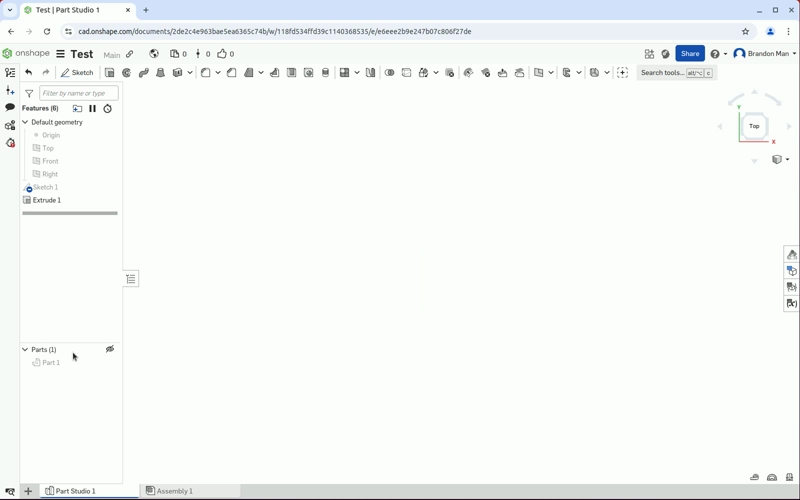
key(space)
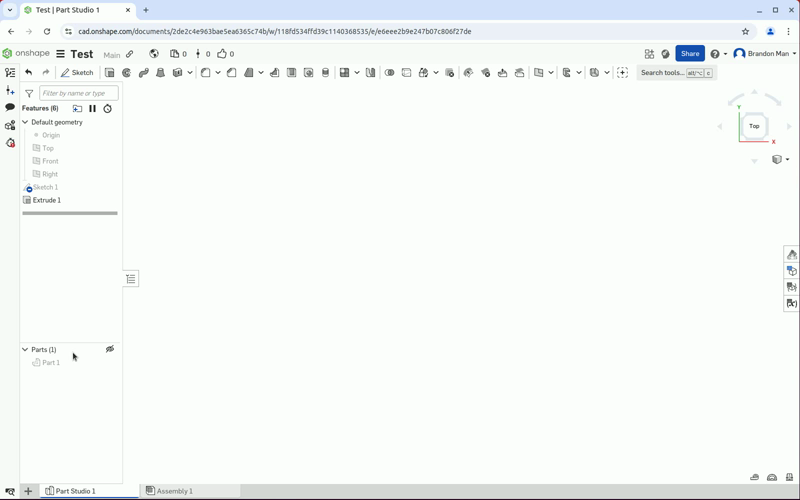
key_down(shift)
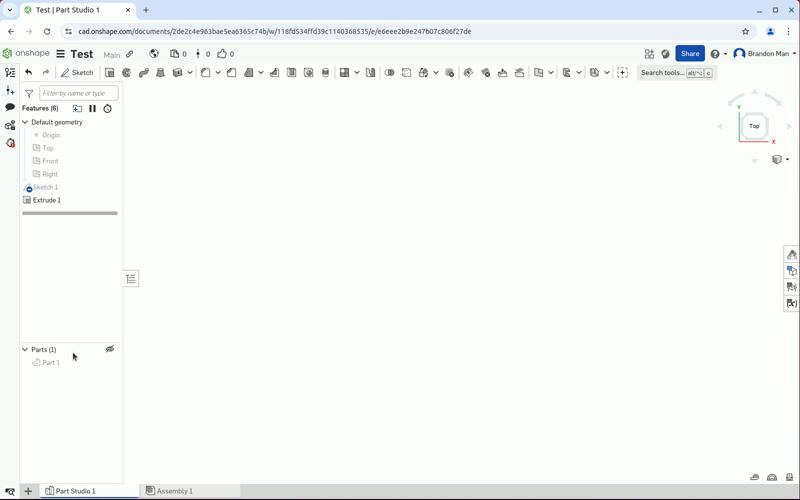
key(up)
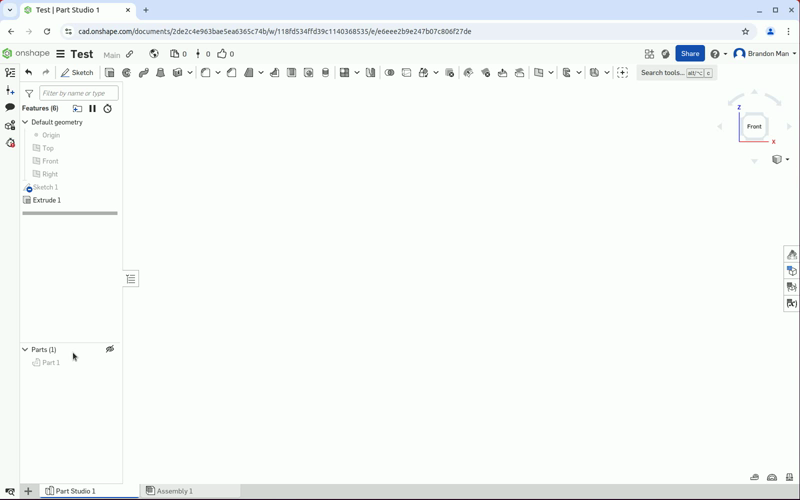
key_up(shift)
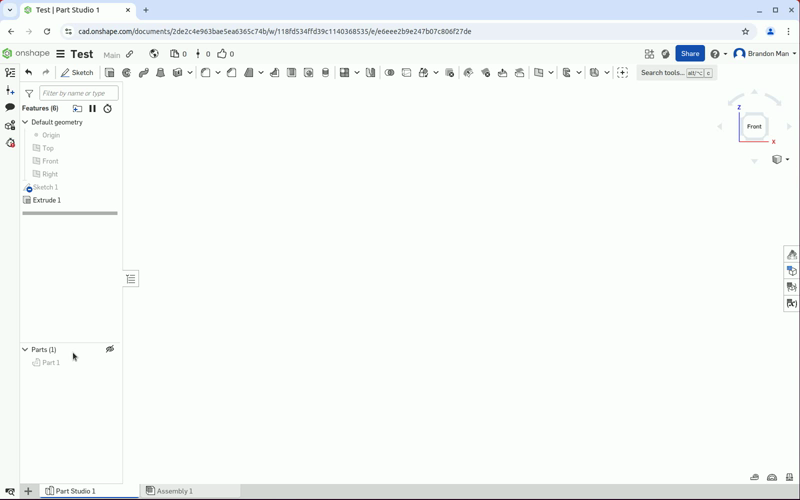
mouse_move(73, 352)
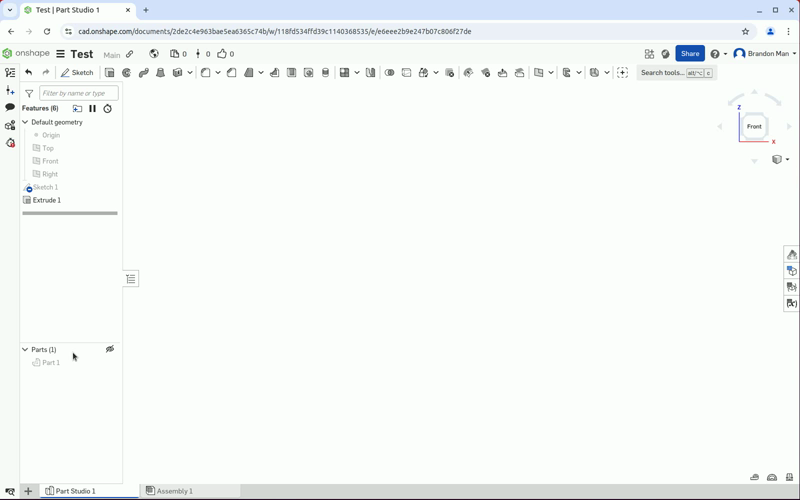
key(shift+y)
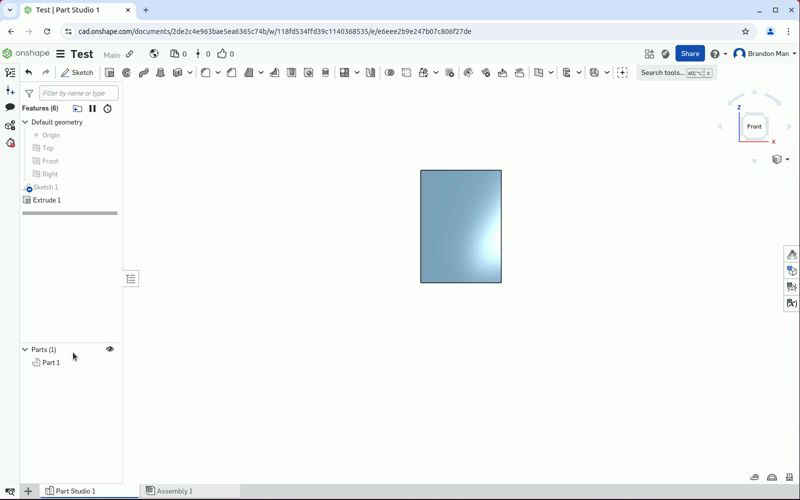
mouse_move(541, 75)
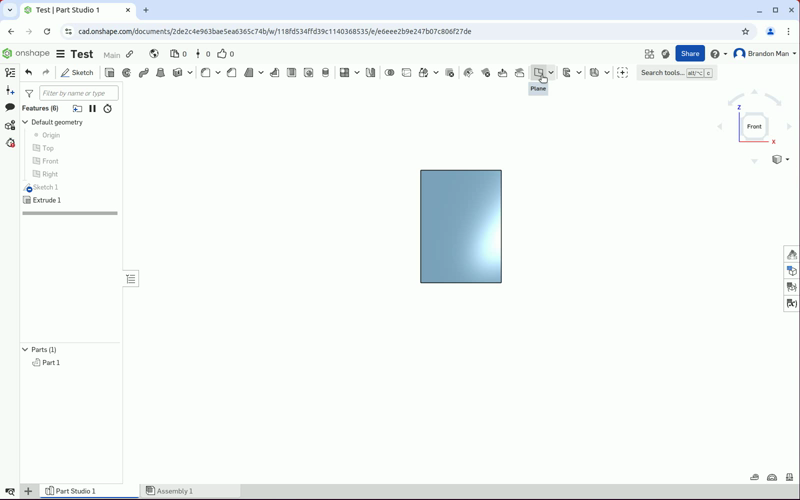
click(541, 75)
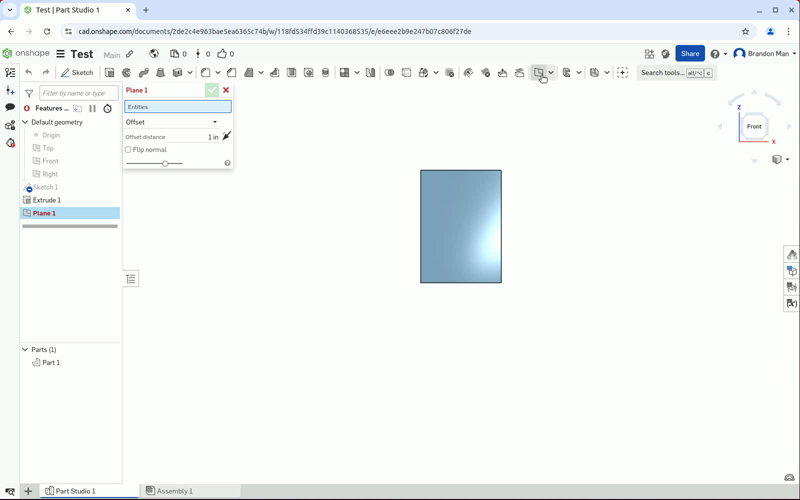
mouse_move(73, 163)
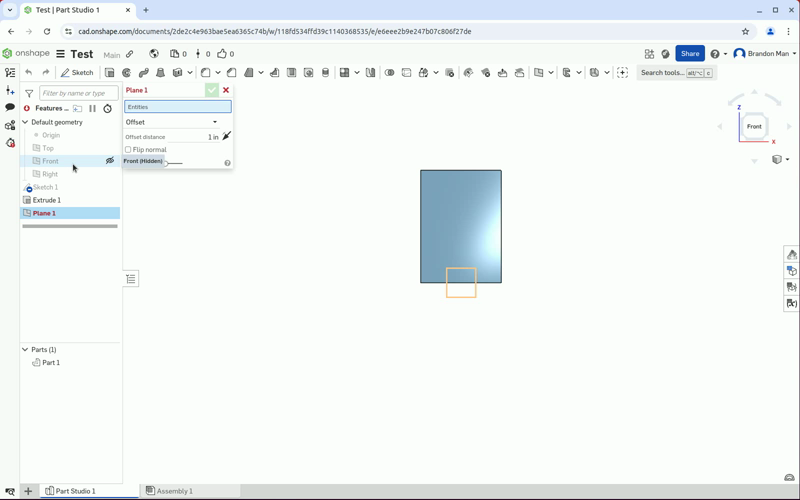
click(73, 163)
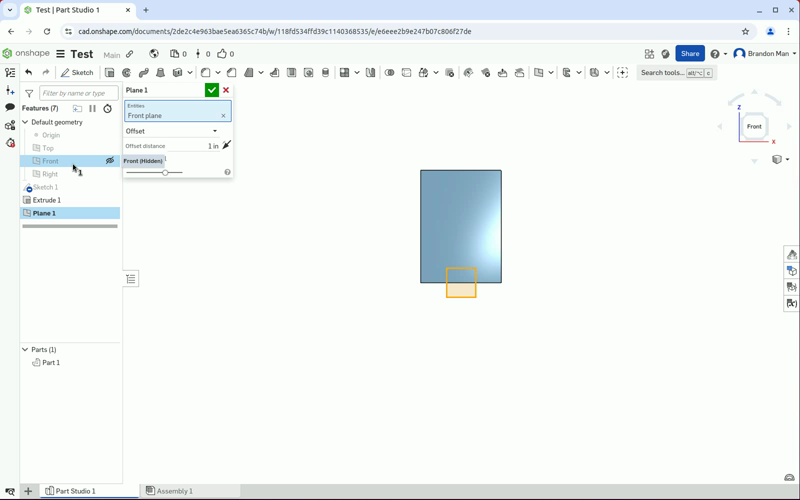
key(tab, 2)
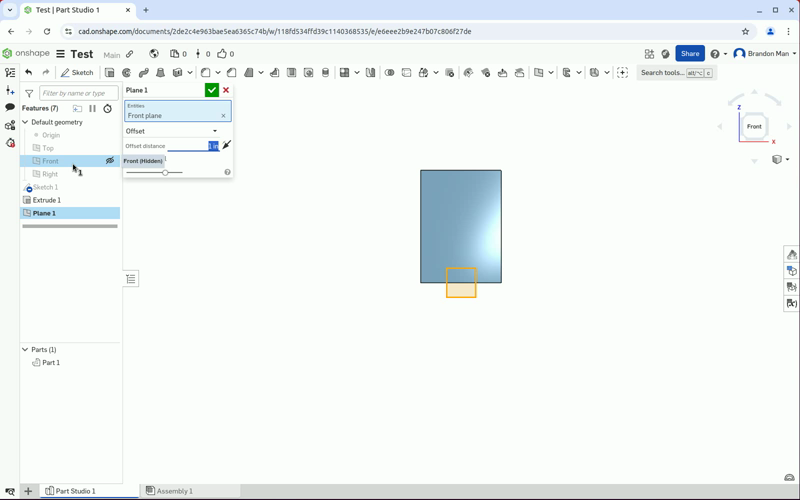
text(7.456)
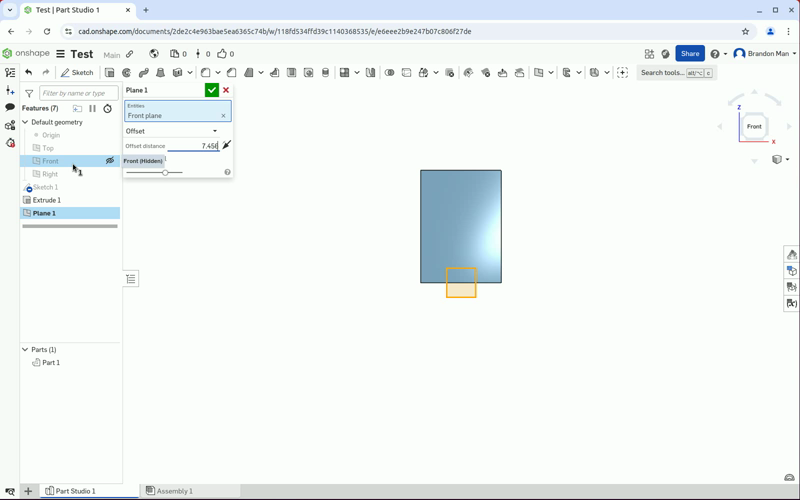
key(enter, 2)
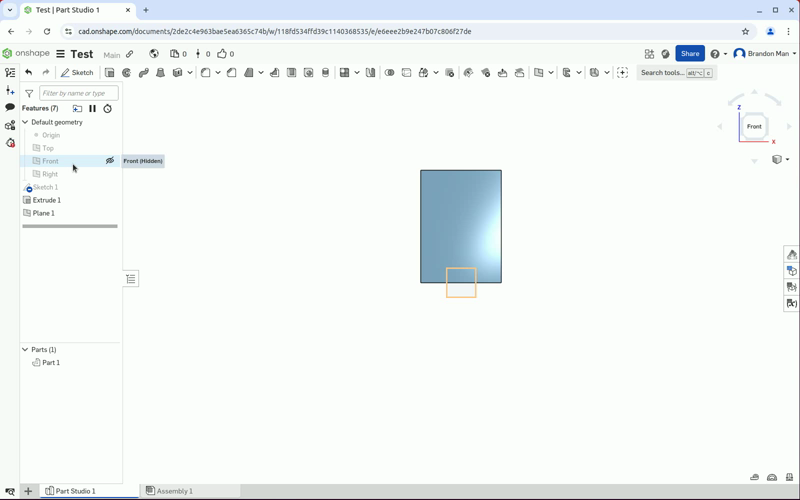
key(shift+s)
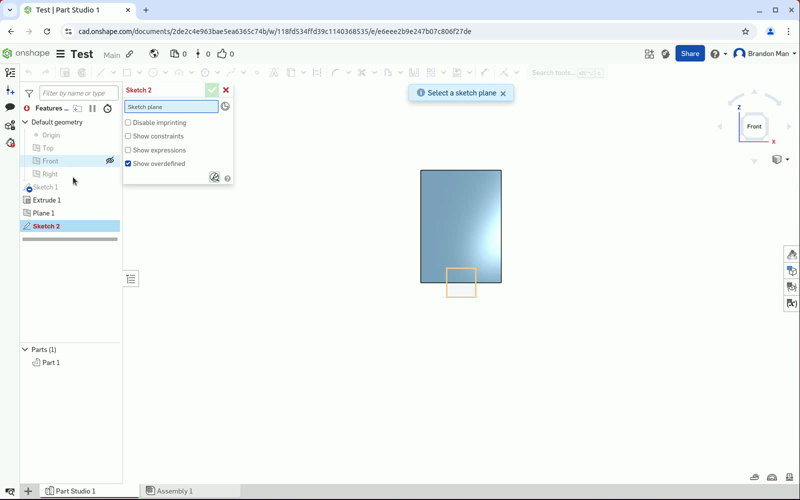
mouse_move(73, 215)
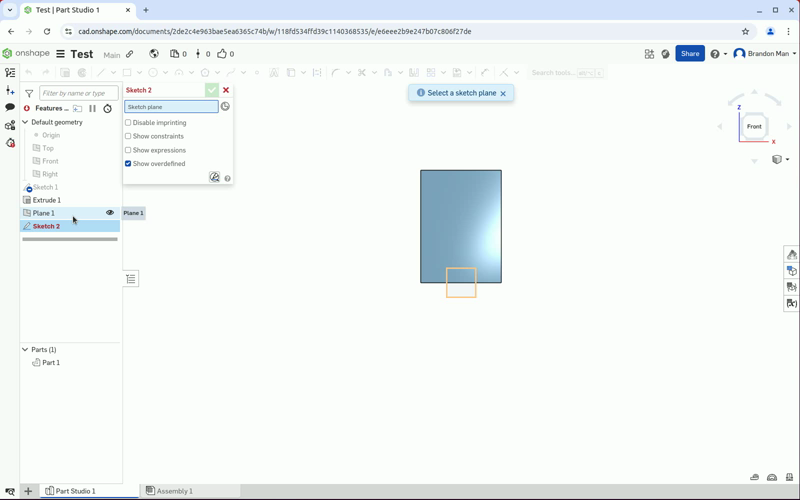
click(73, 215)
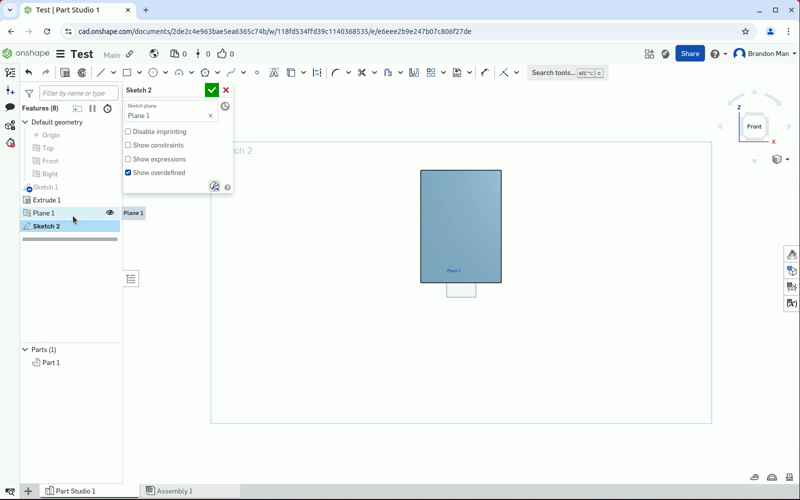
mouse_move(73, 352)
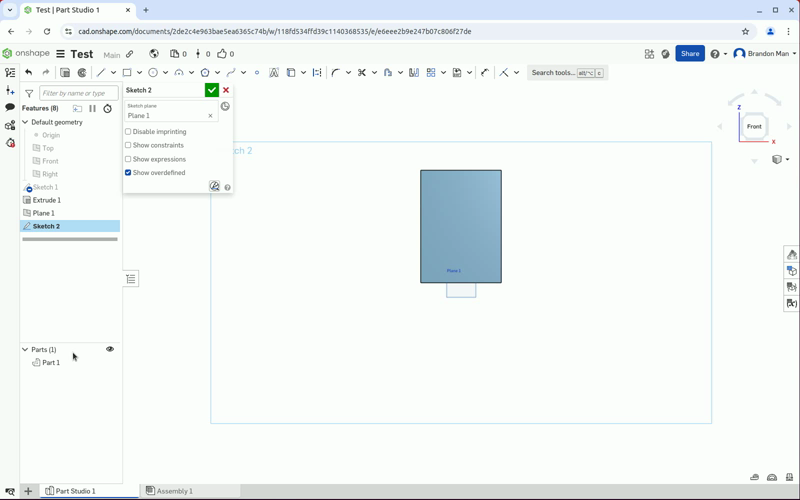
key(y)
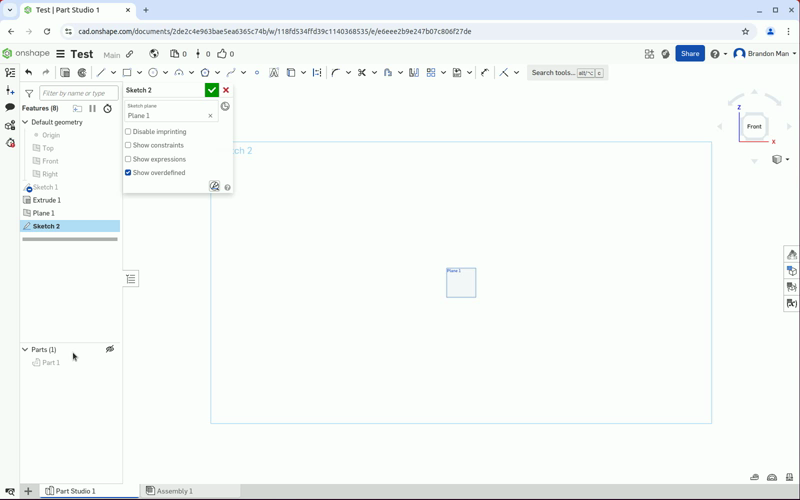
key(c)
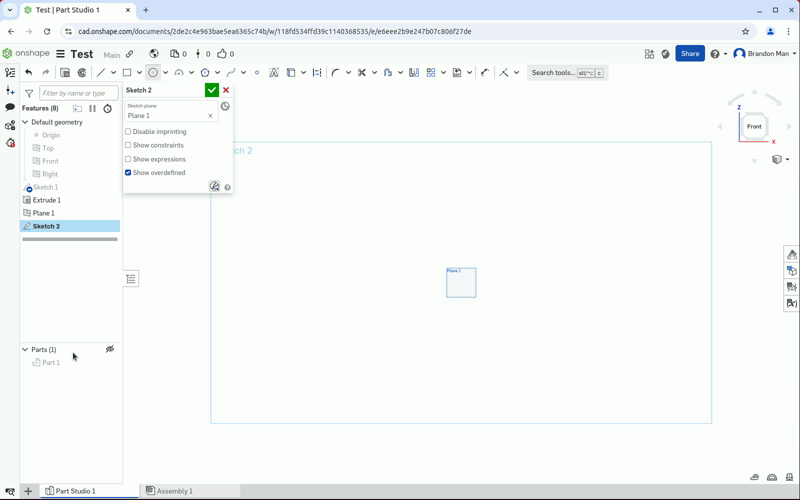
key_down(shift)
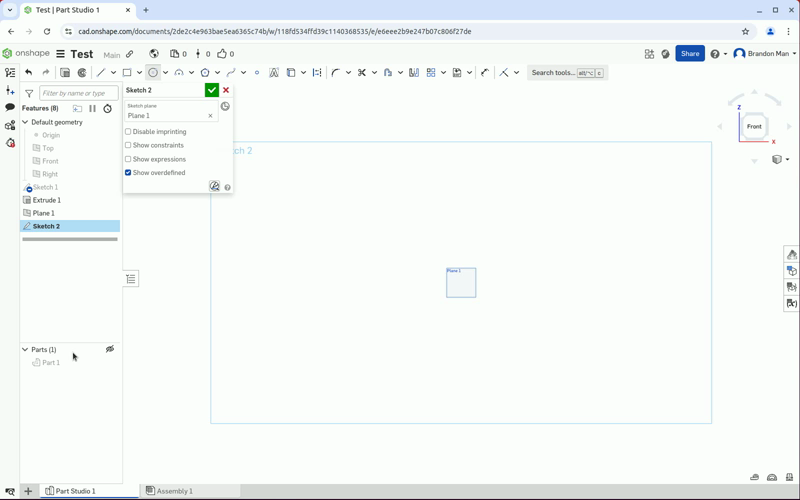
mouse_move(461, 236)
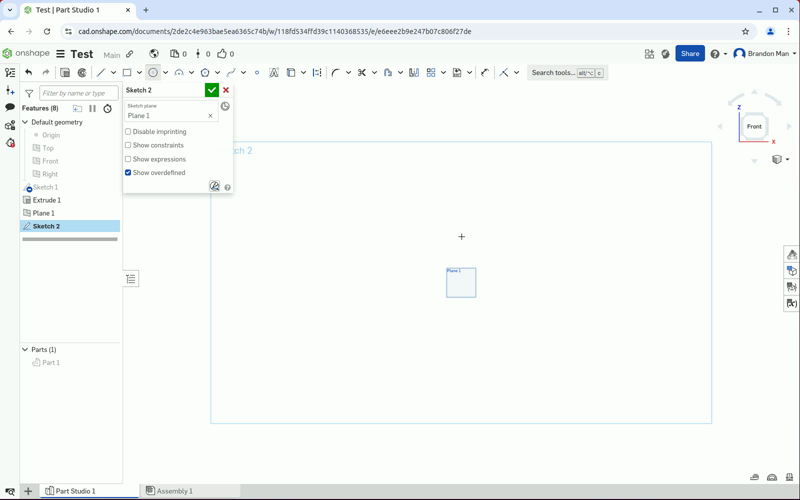
click(461, 236)
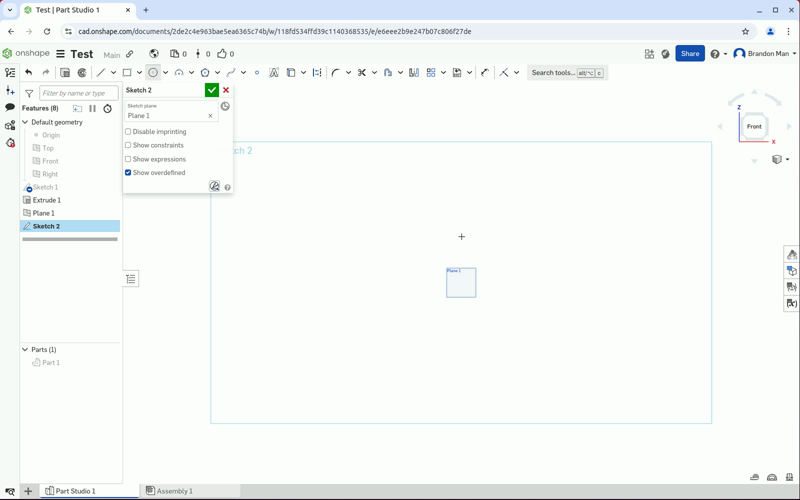
key_up(shift)
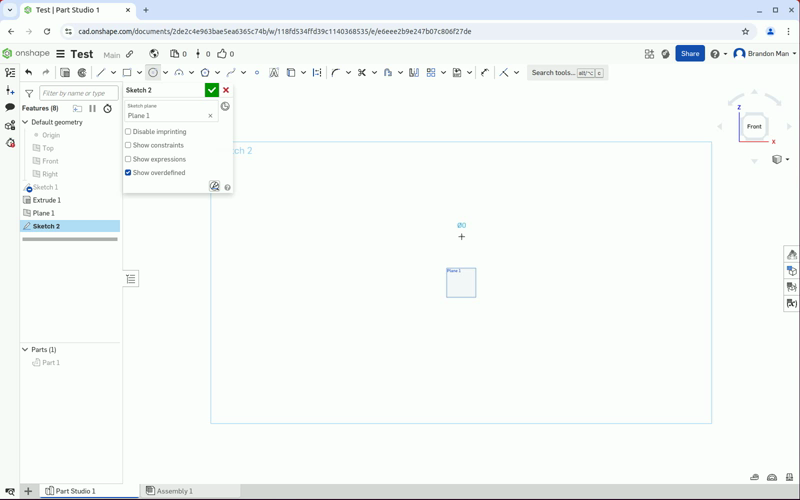
mouse_move(492, 236)
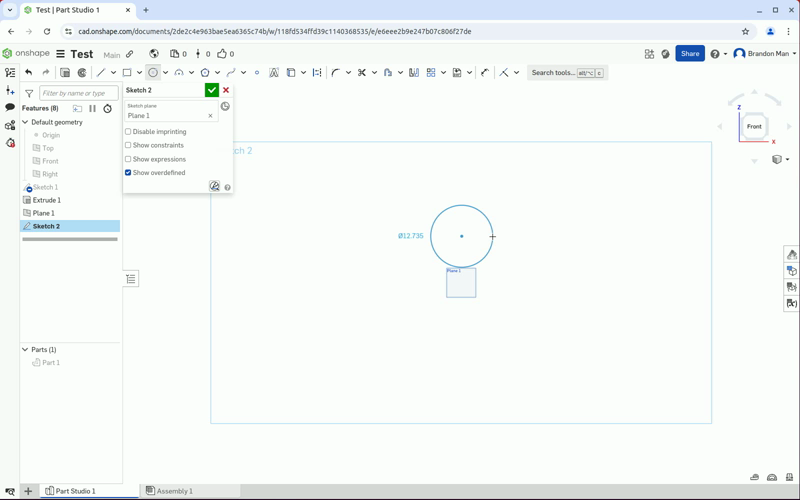
click(492, 236)
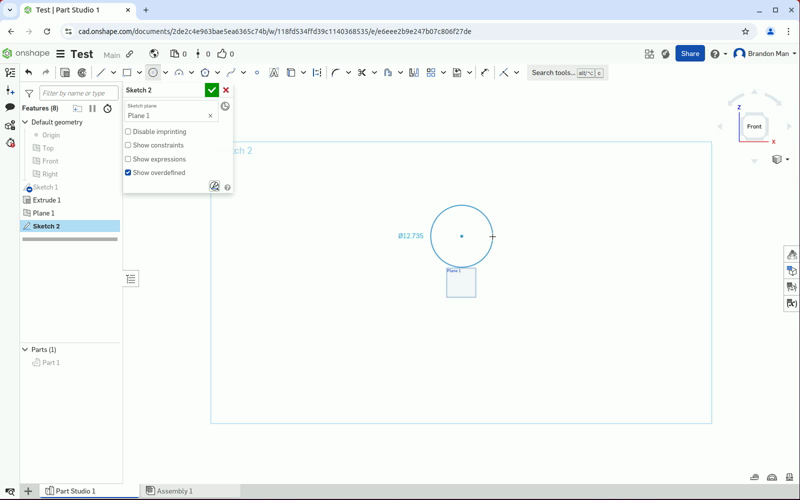
key(esc)
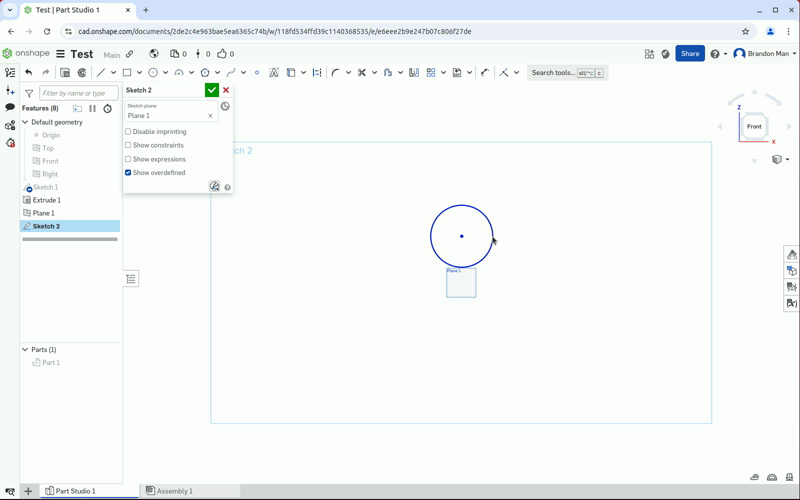
mouse_move(478, 221)
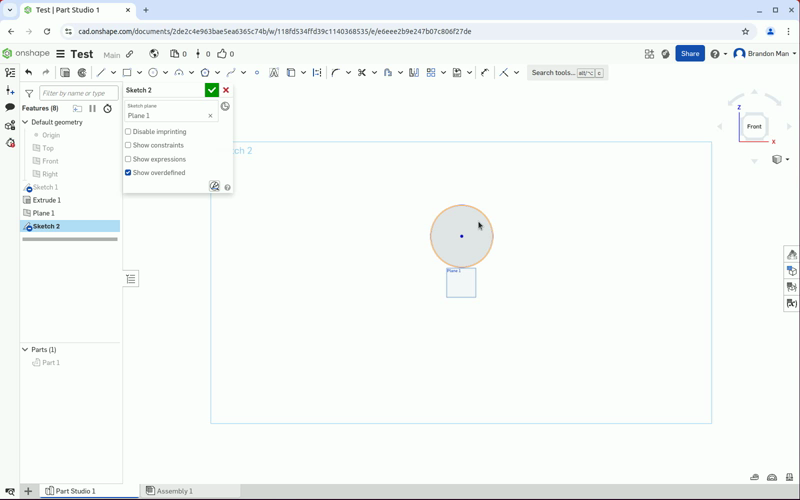
click(478, 221)
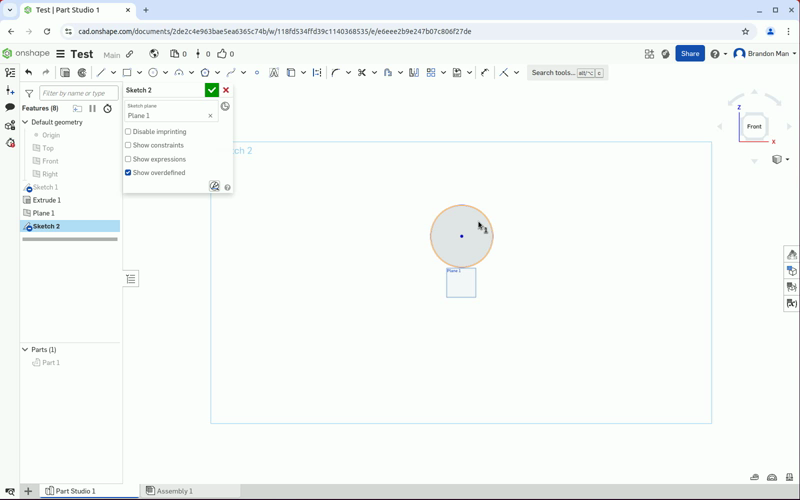
mouse_move(73, 352)
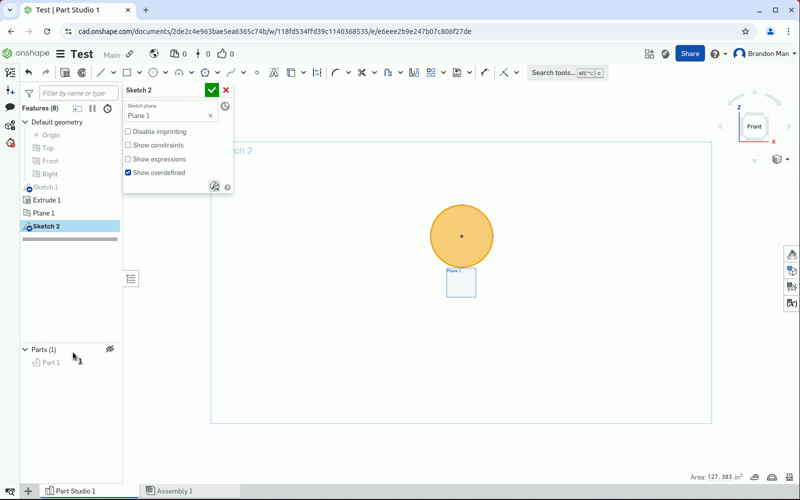
key(shift+y)
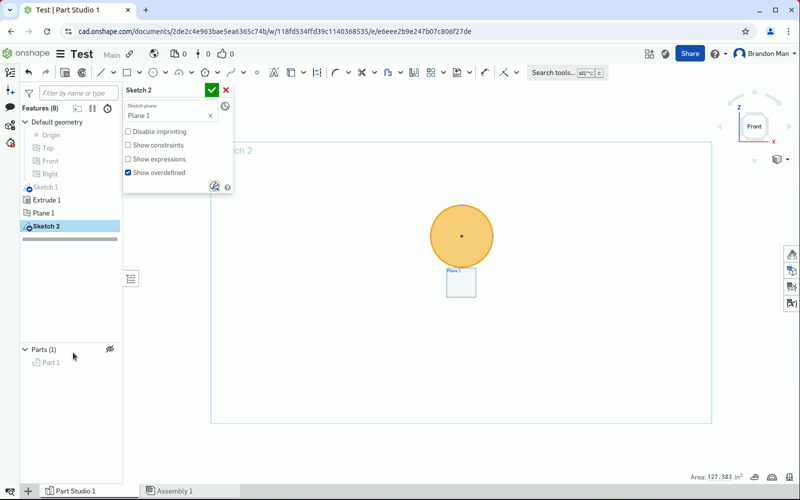
key(shift+e)
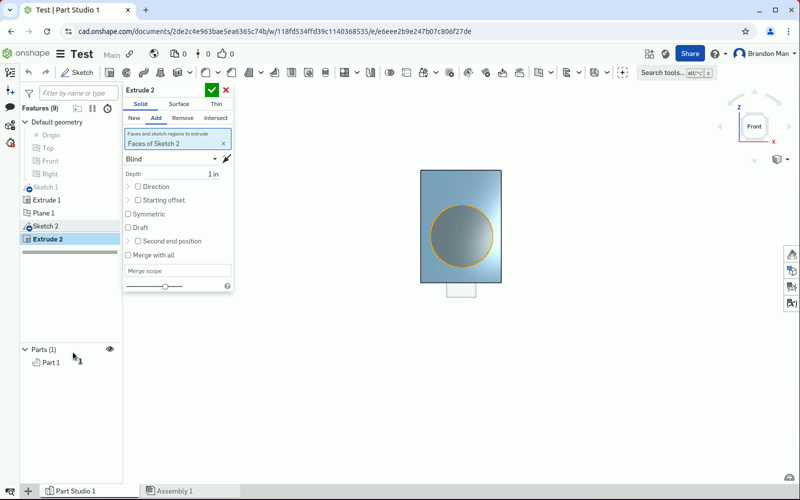
mouse_move(143, 106)
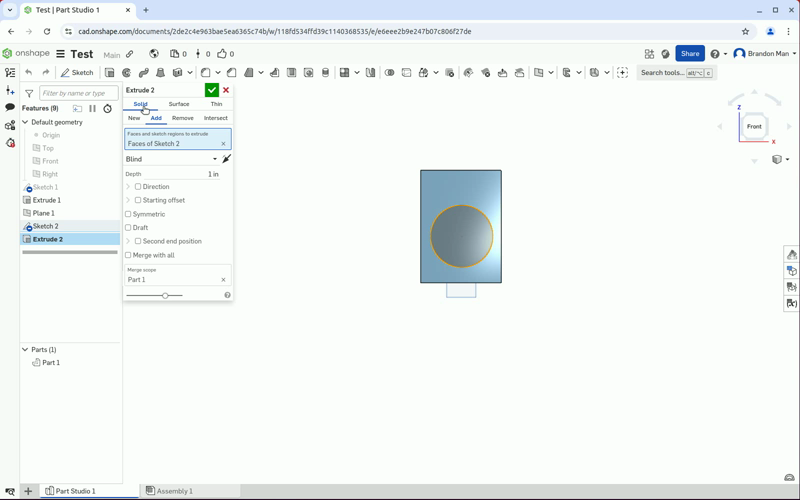
click(143, 106)
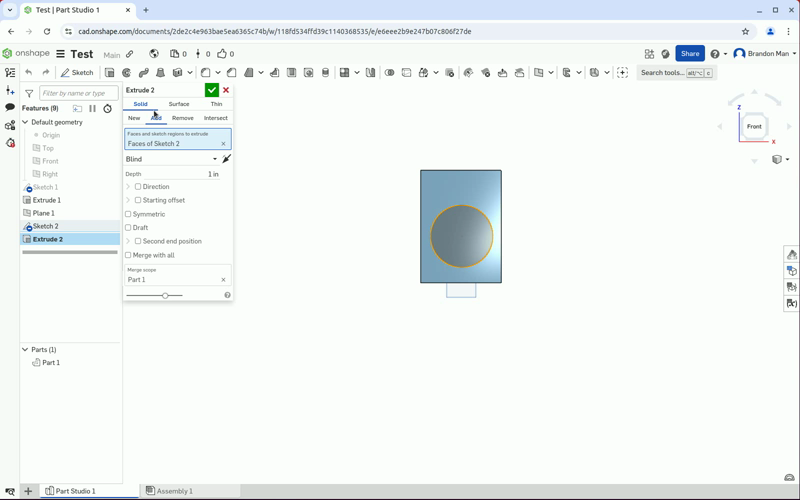
mouse_move(186, 120)
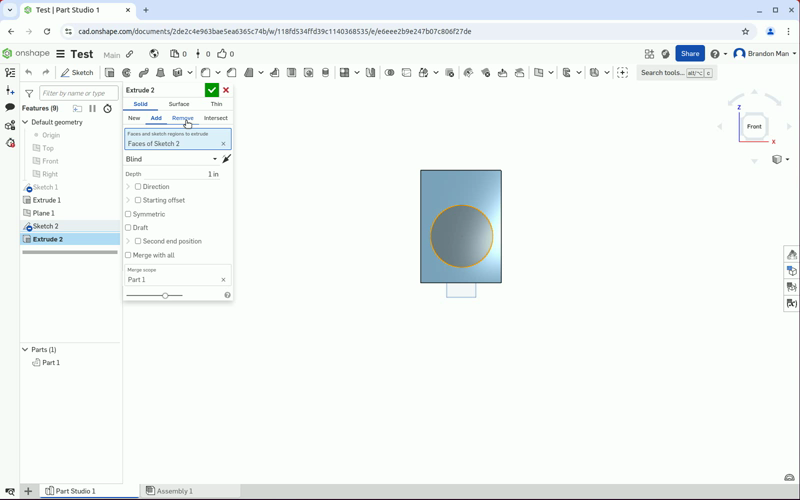
click(186, 120)
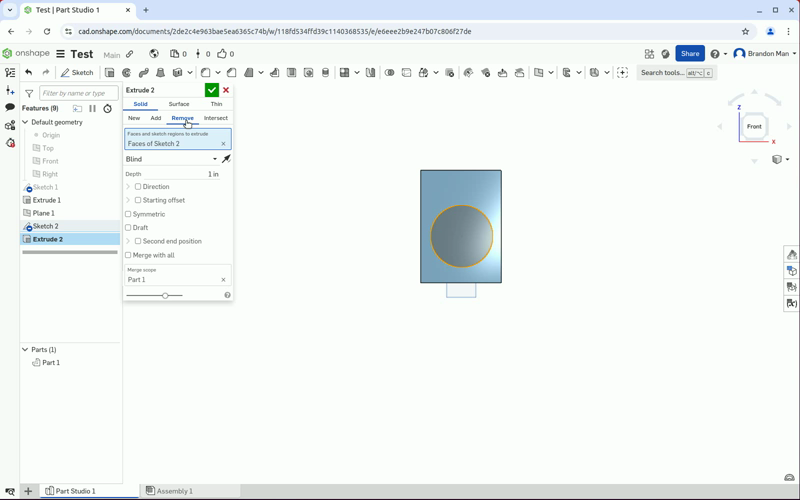
key(tab, 4)
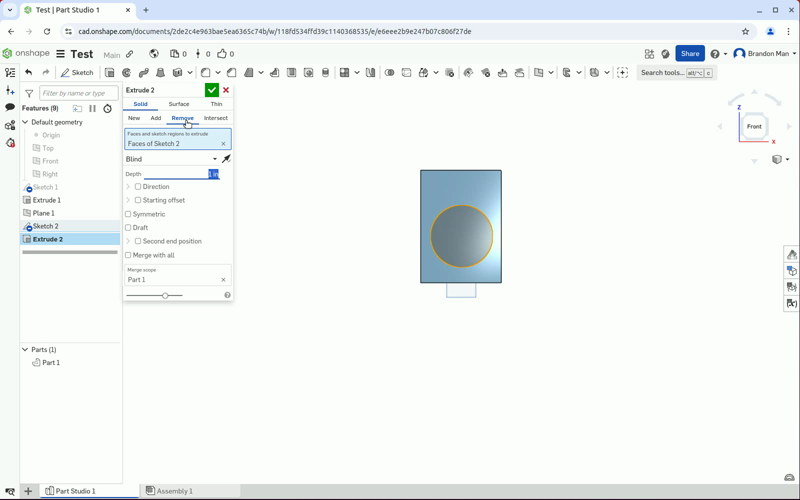
text(0.722)
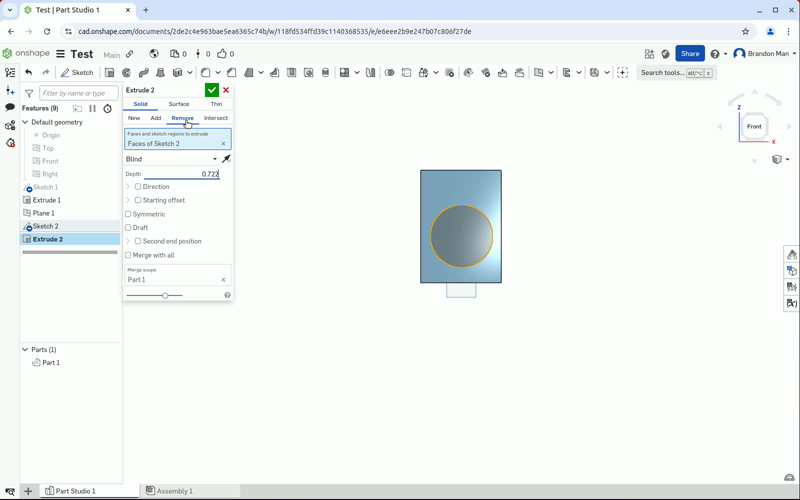
key(tab, 6)
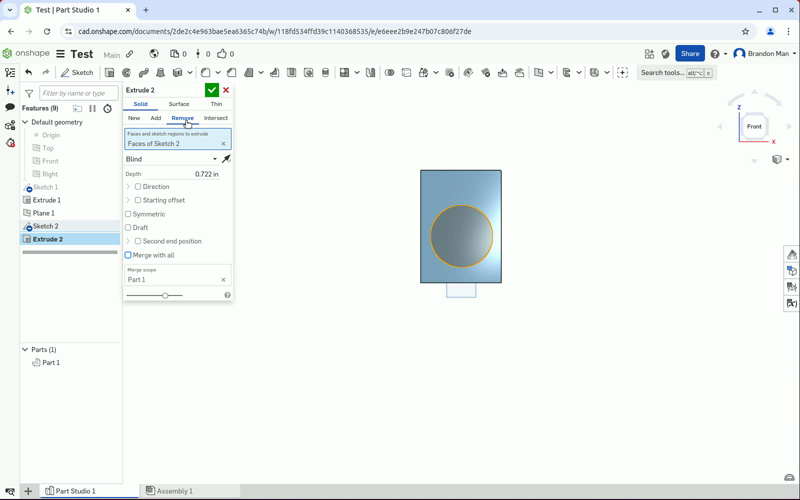
key(space)
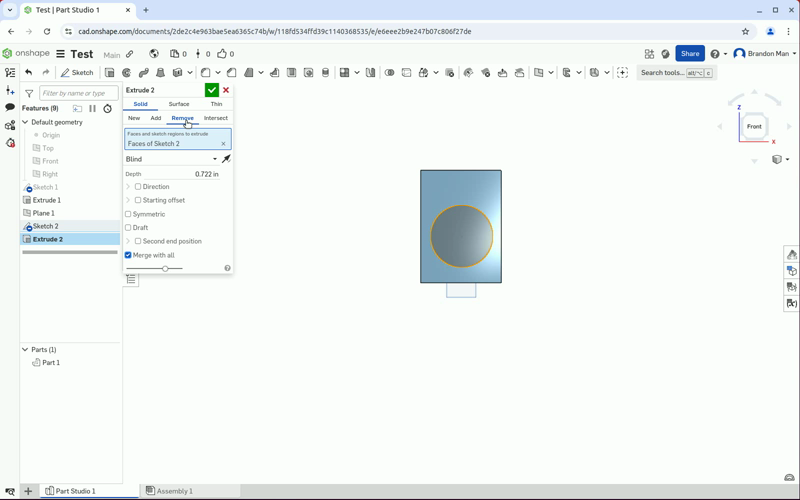
key(enter)
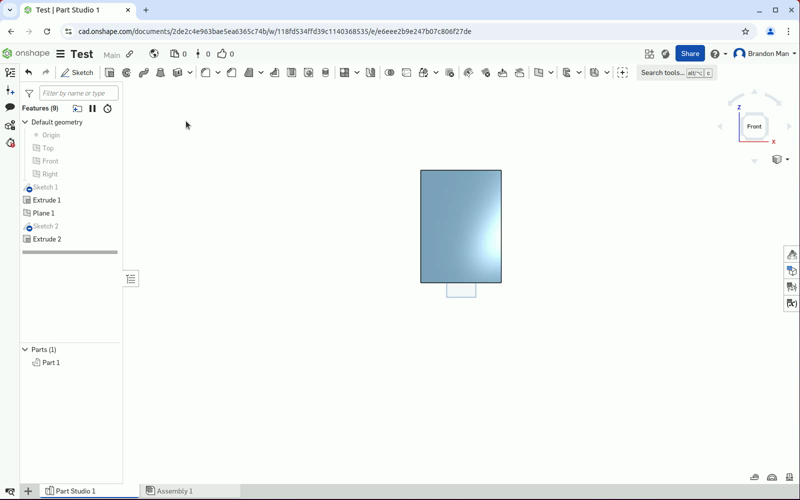
key(shift+h)
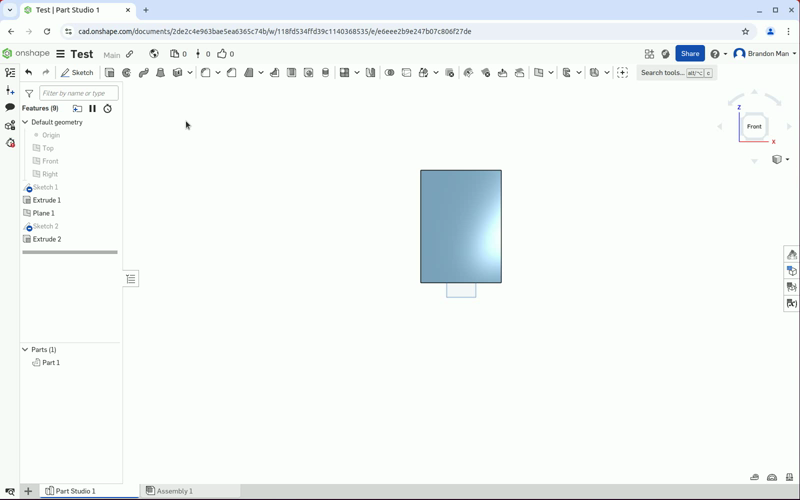
key(shift+h)
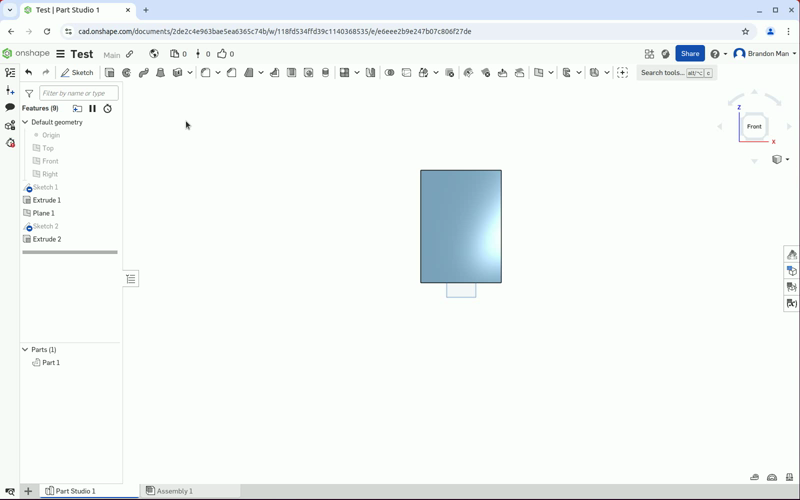
key(shift+7)
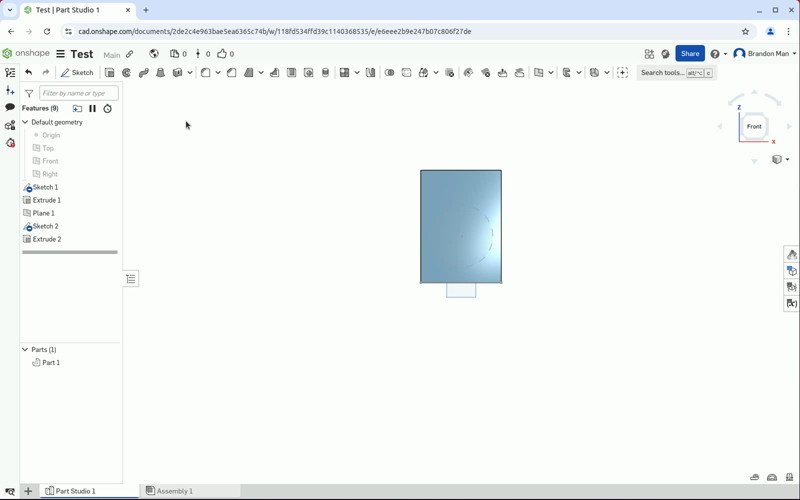
key(left, 2)
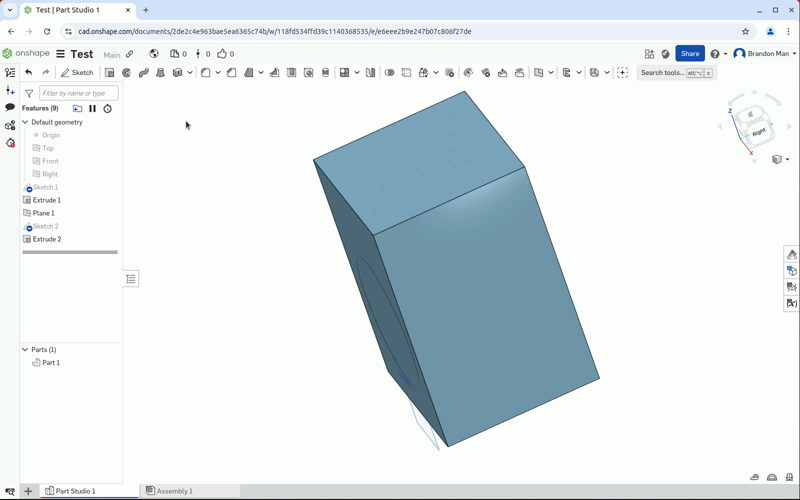
key(down, 2)
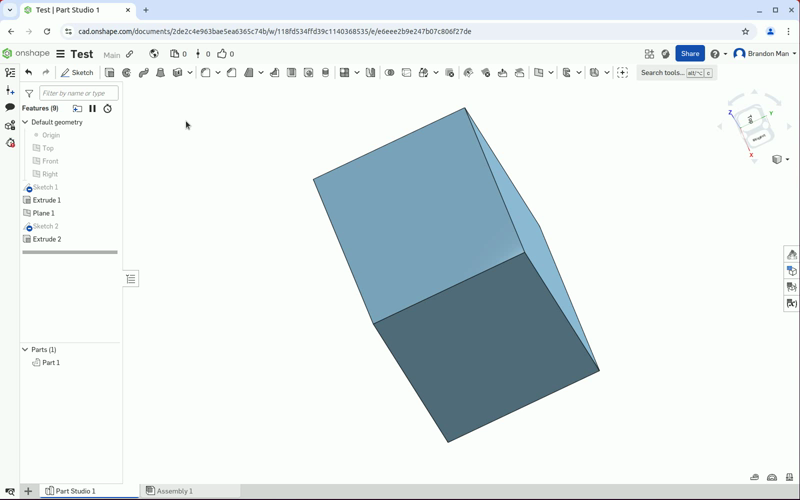
key(up, 2)
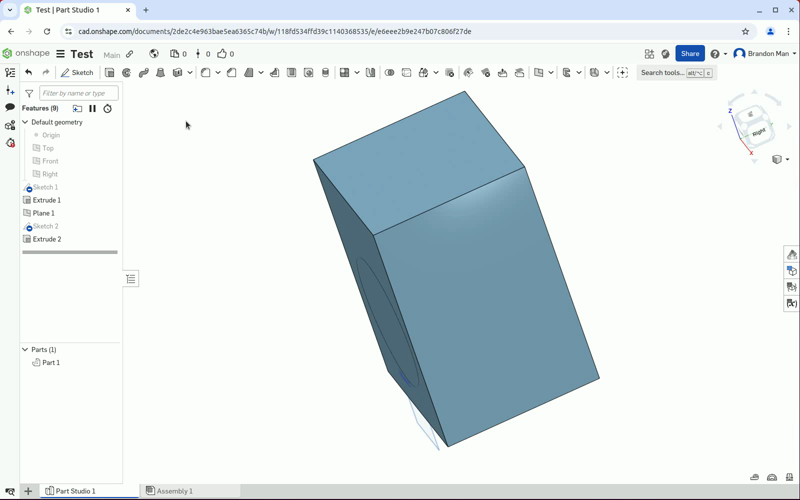
key(right, 2)
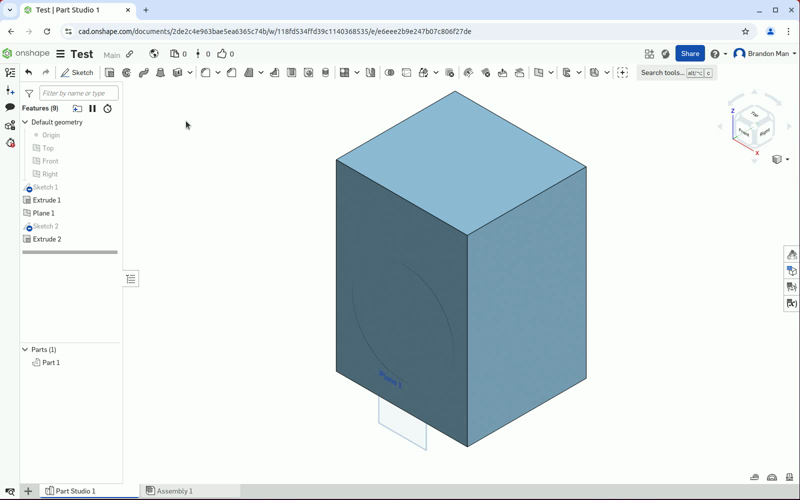
mouse_move(73, 189)
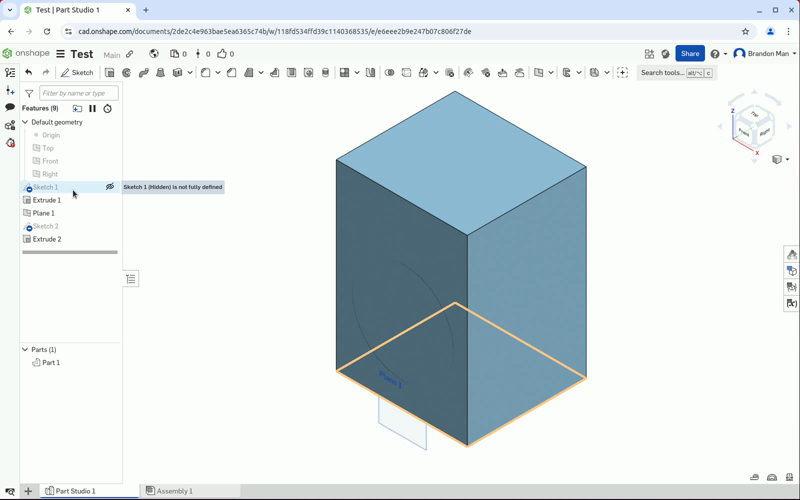
click(73, 189)